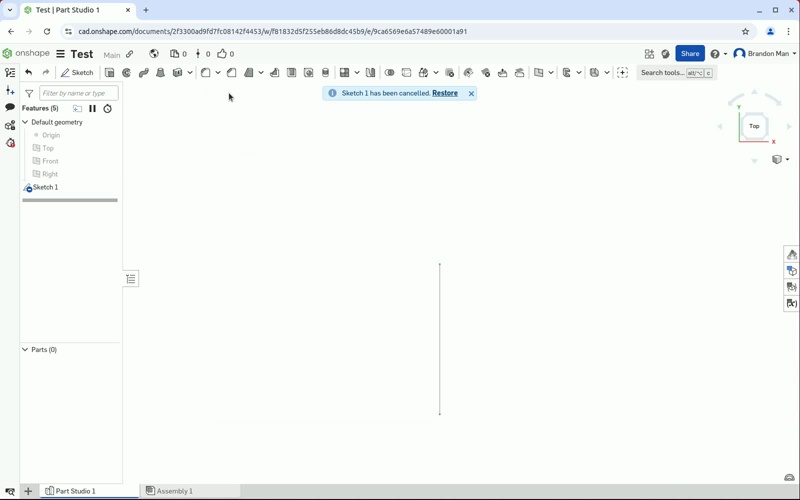
key(shift+h)
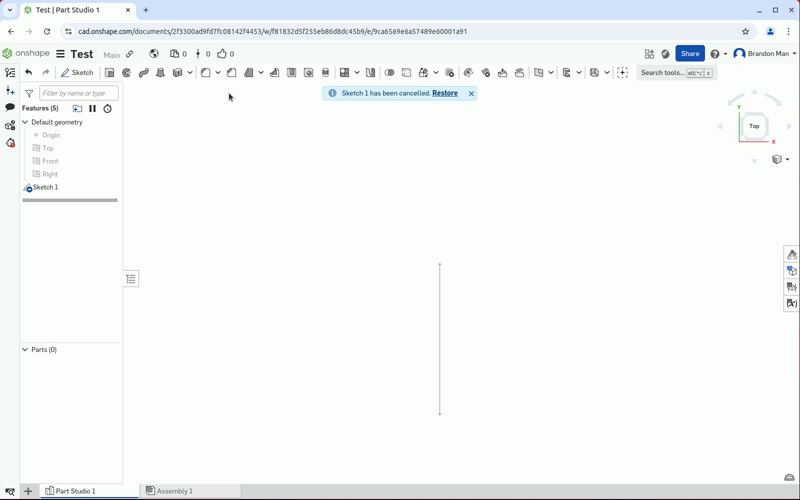
key(shift+s)
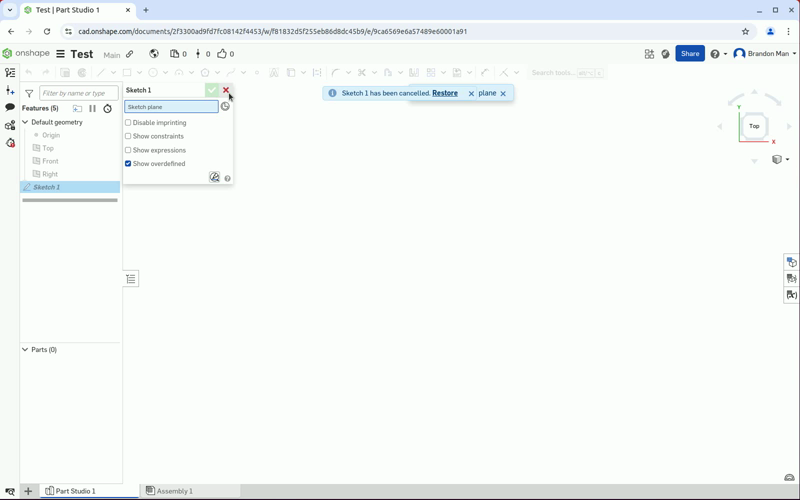
mouse_move(73, 150)
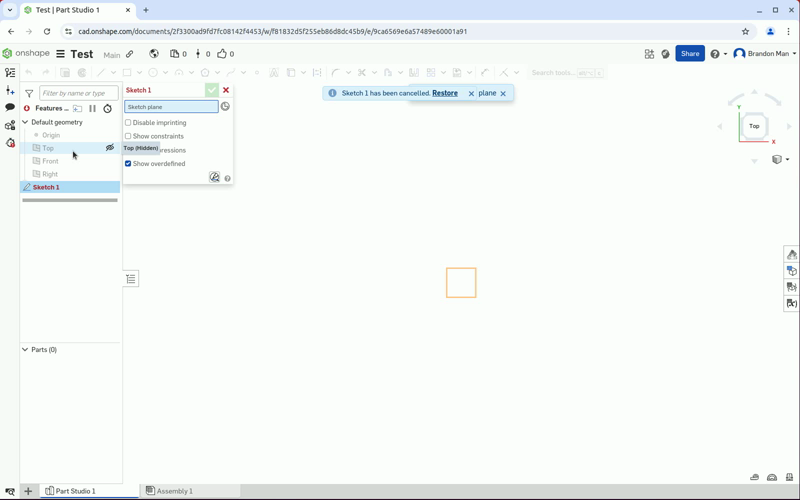
click(73, 150)
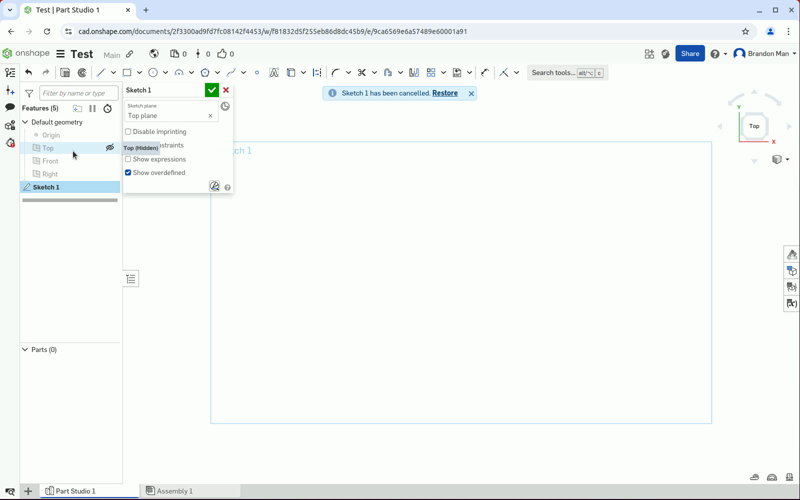
mouse_move(73, 352)
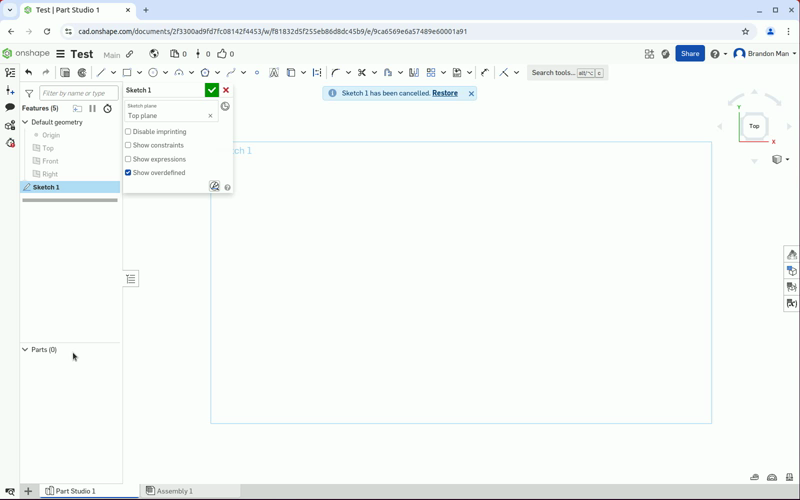
key(y)
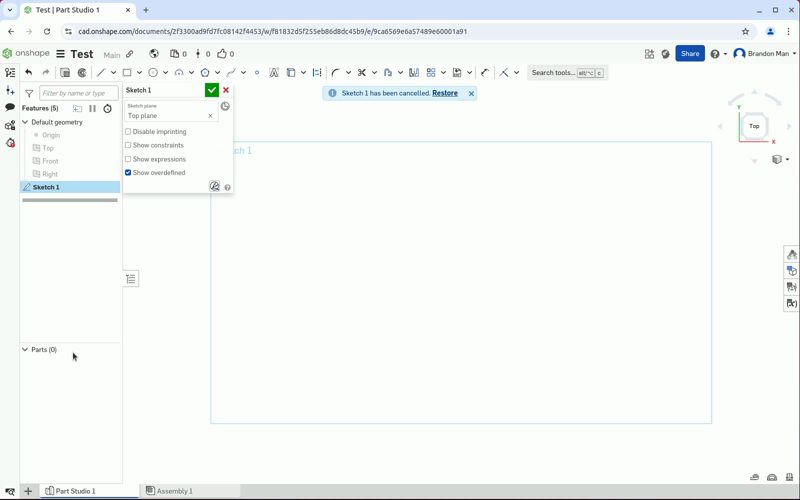
key(c)
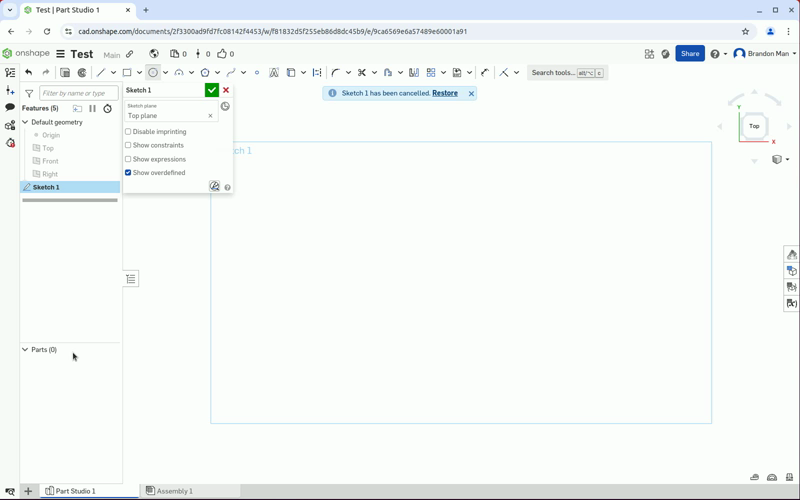
key_down(shift)
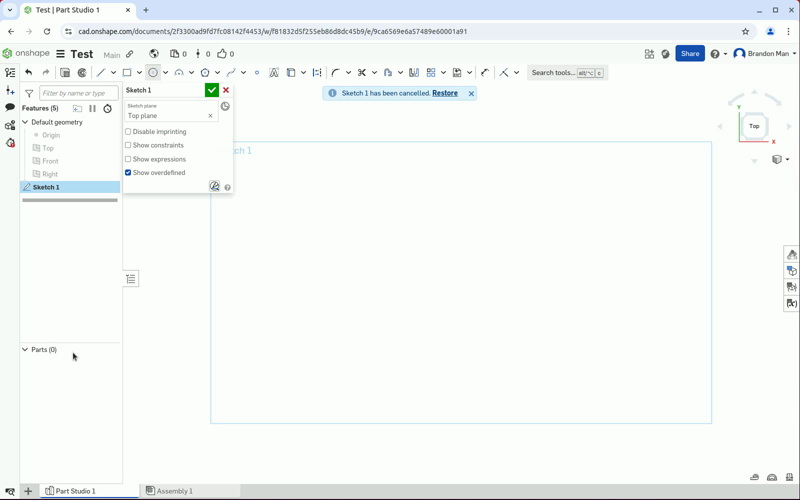
mouse_move(461, 282)
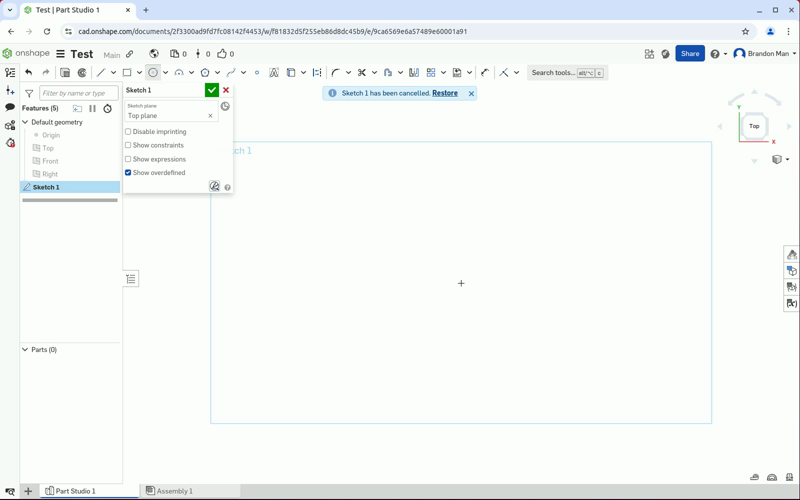
click(461, 282)
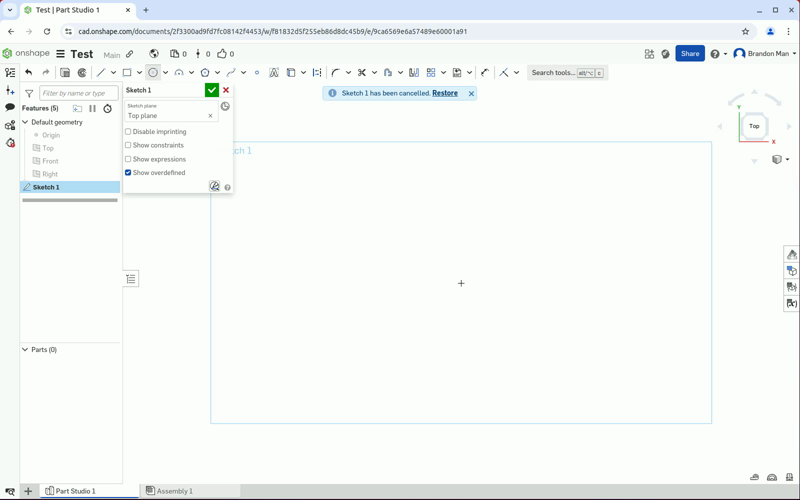
key_up(shift)
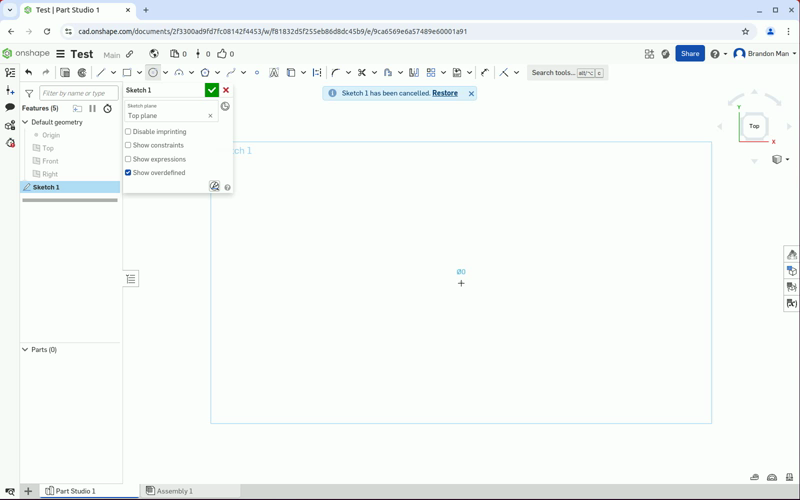
mouse_move(572, 282)
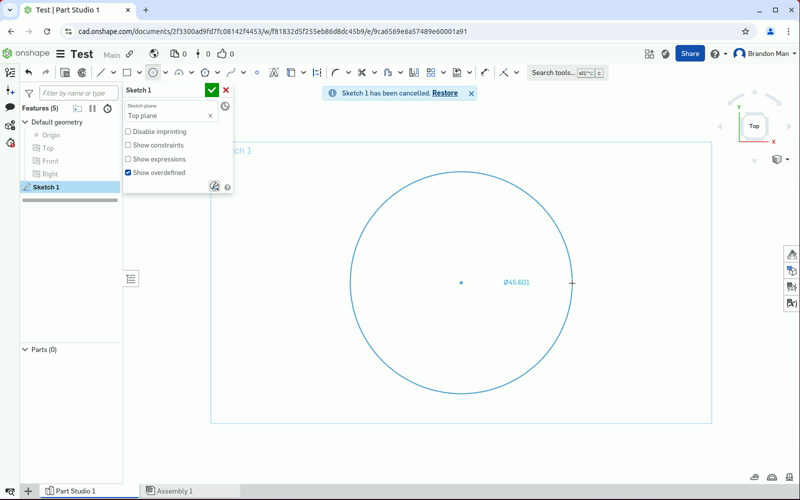
click(572, 282)
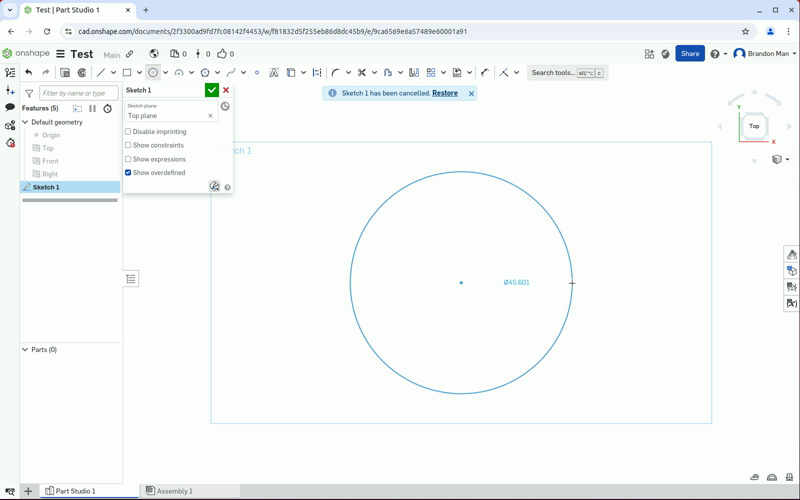
key(esc)
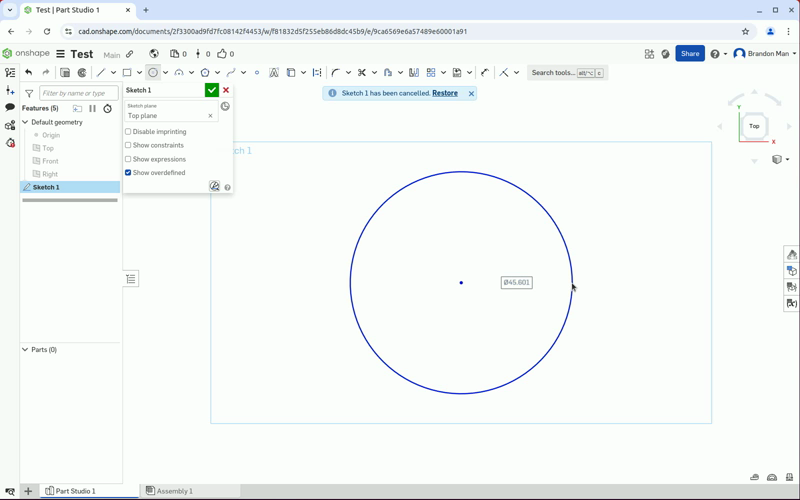
mouse_move(465, 284)
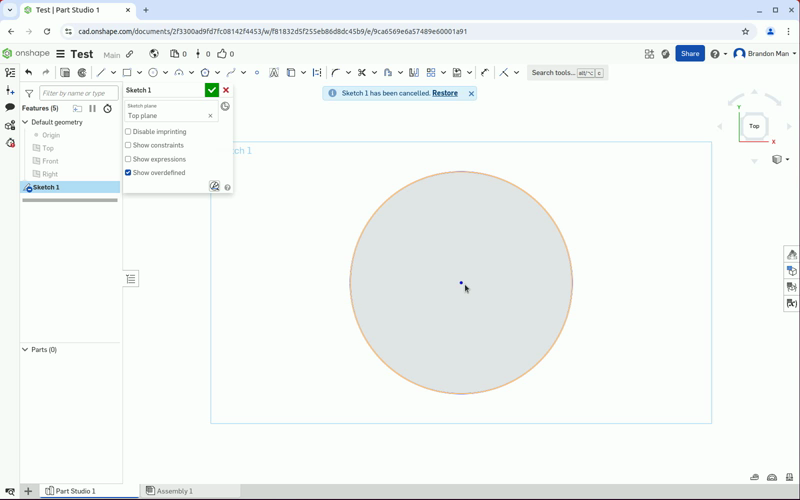
click(465, 284)
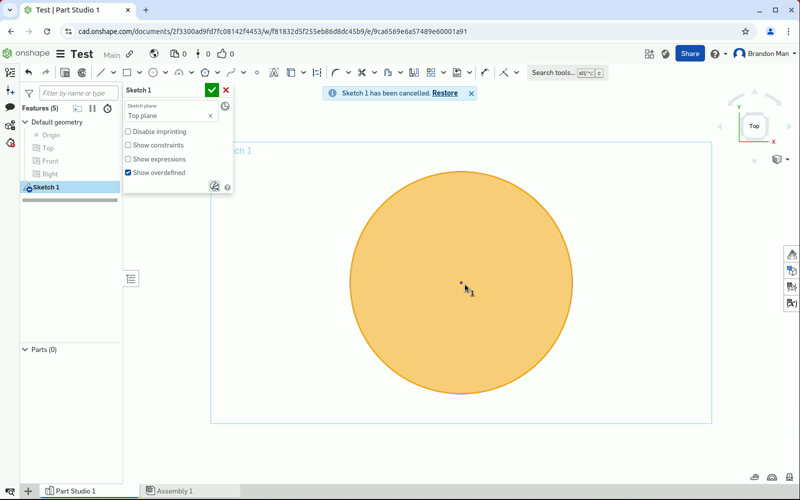
mouse_move(73, 352)
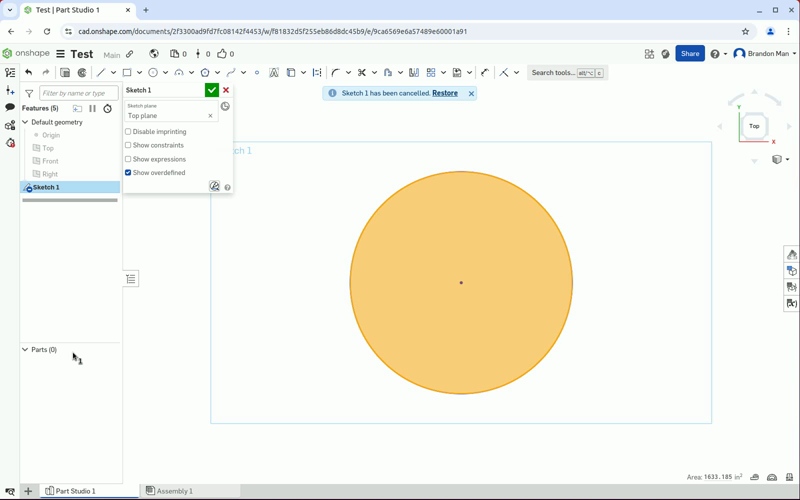
key(shift+y)
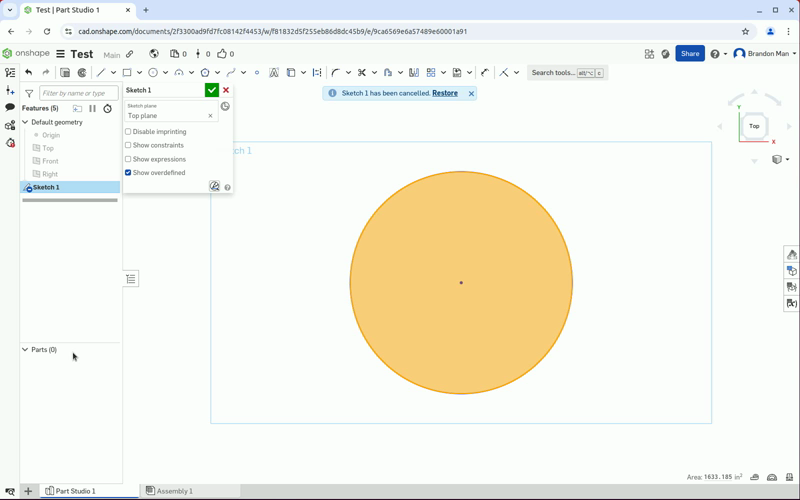
key(shift+e)
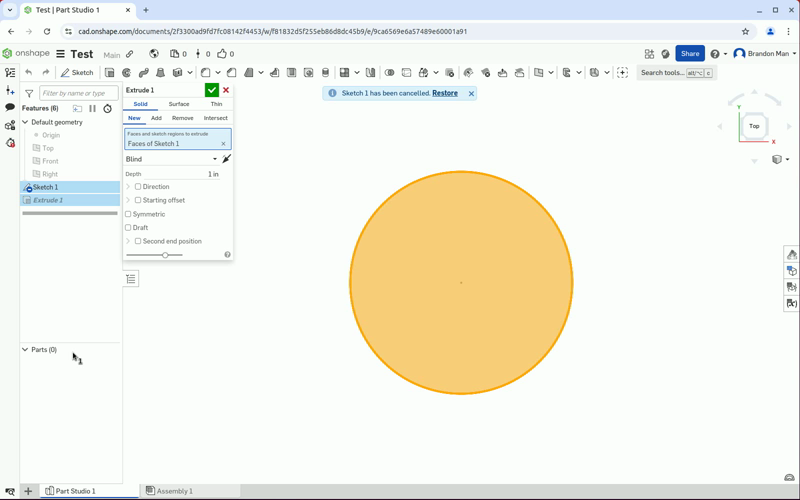
mouse_move(143, 106)
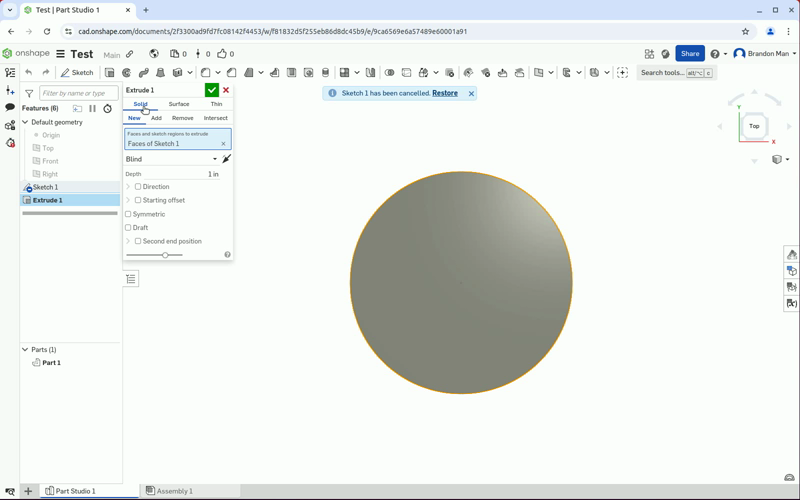
click(143, 106)
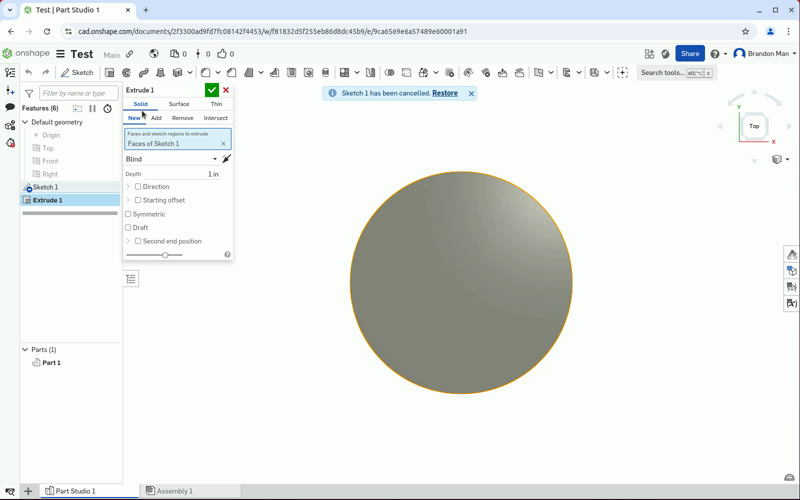
mouse_move(137, 120)
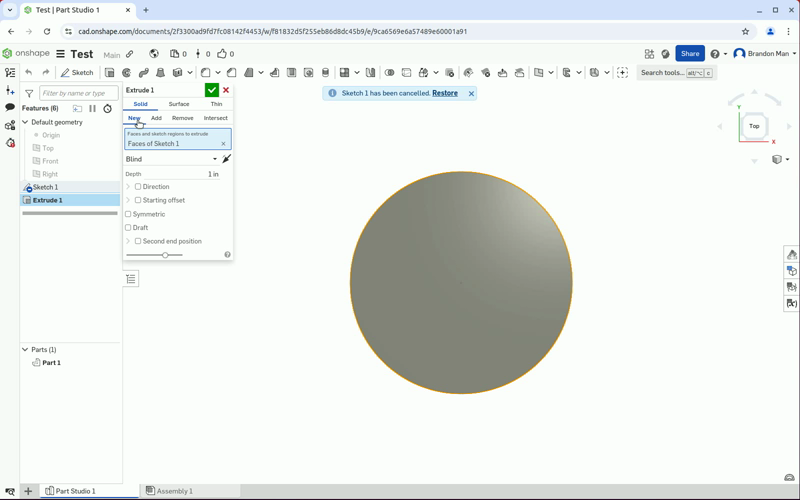
click(137, 120)
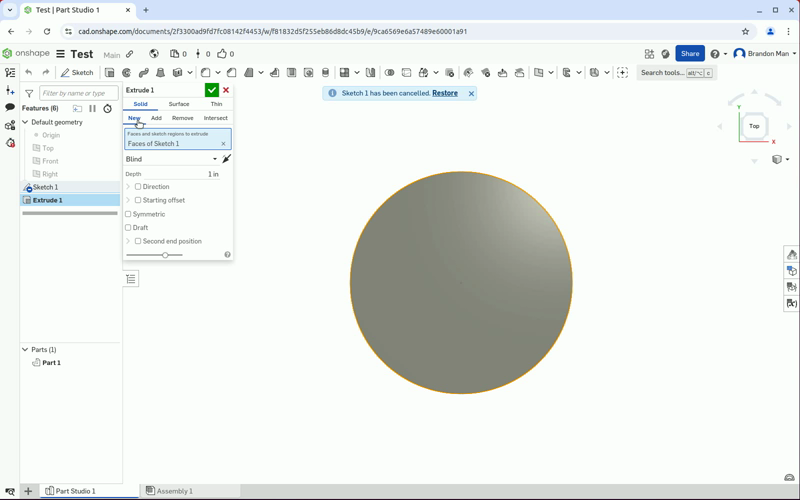
key(tab, 4)
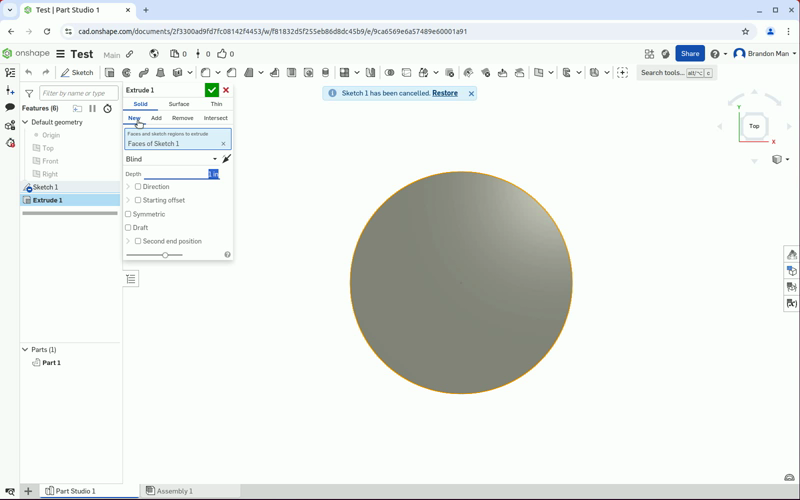
text(1.926)
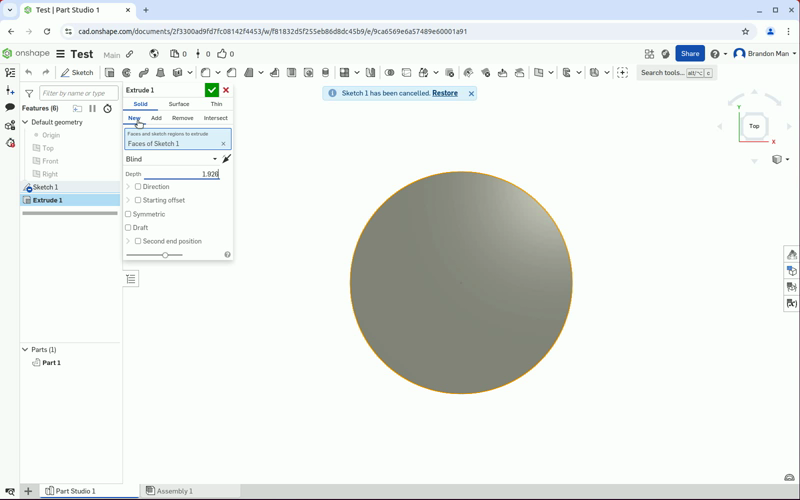
key(tab, 3)
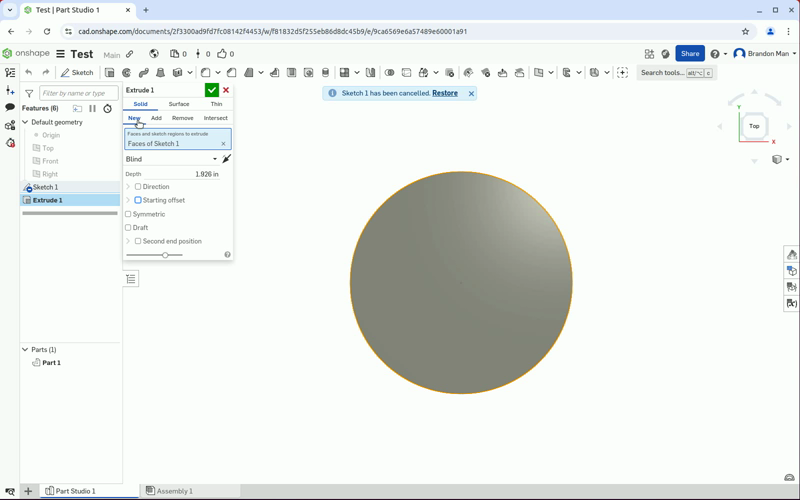
key(tab, 2)
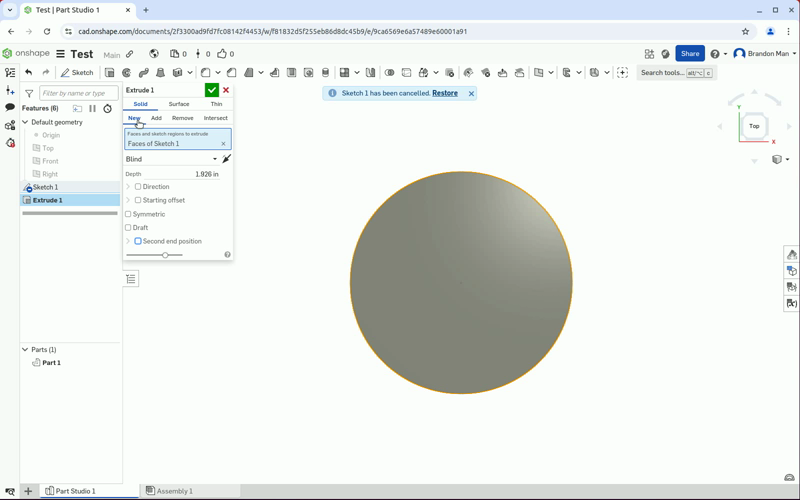
key(space)
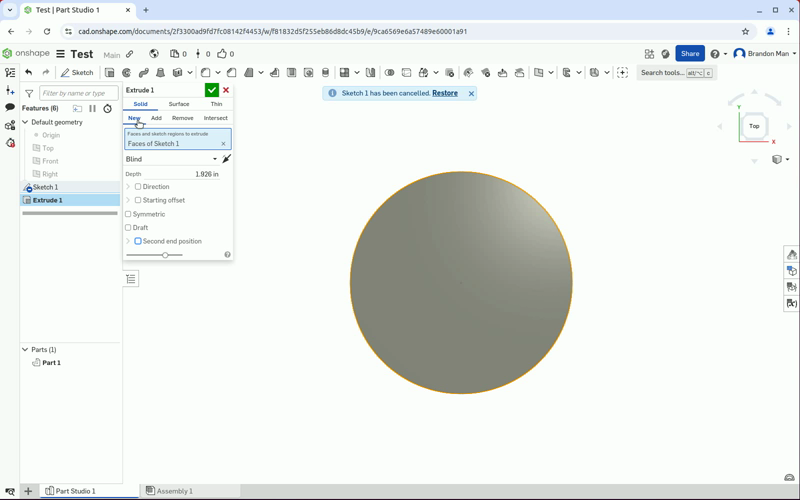
key(tab, 3)
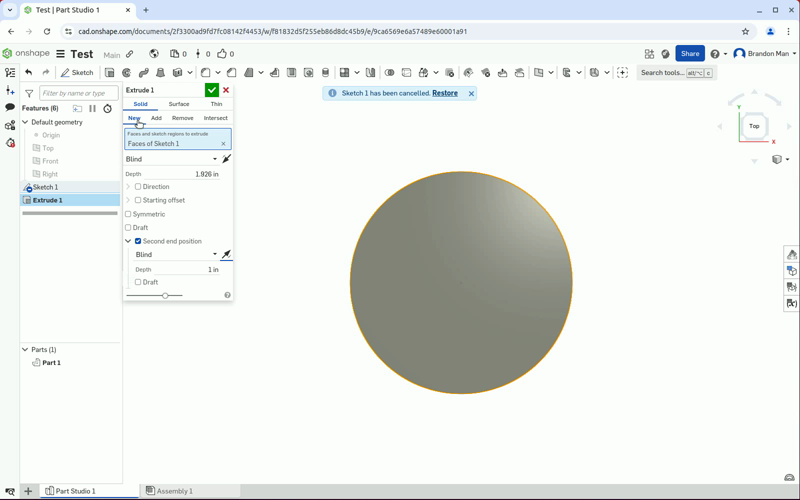
text(1.926)
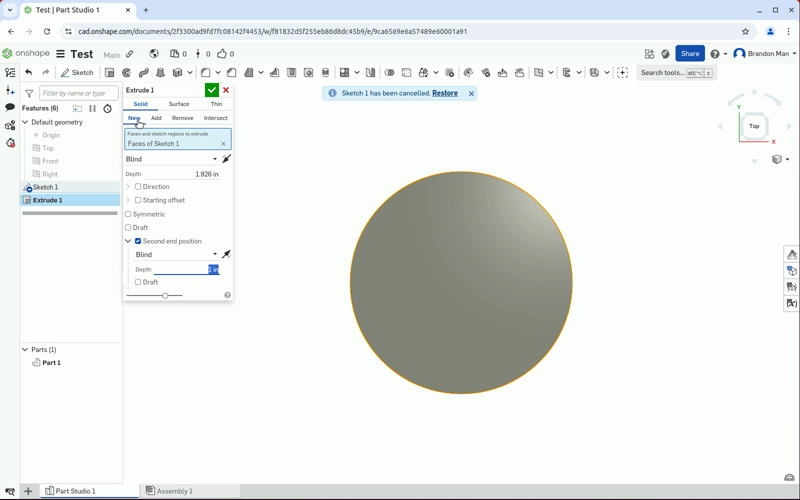
key(enter)
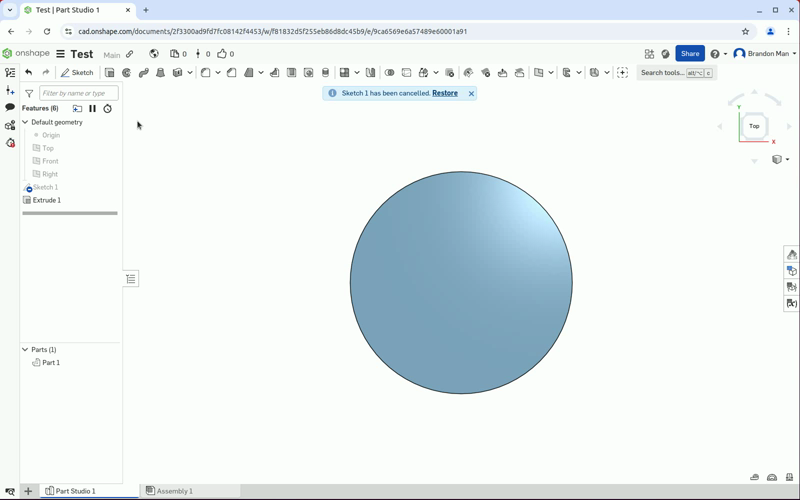
key(shift+h)
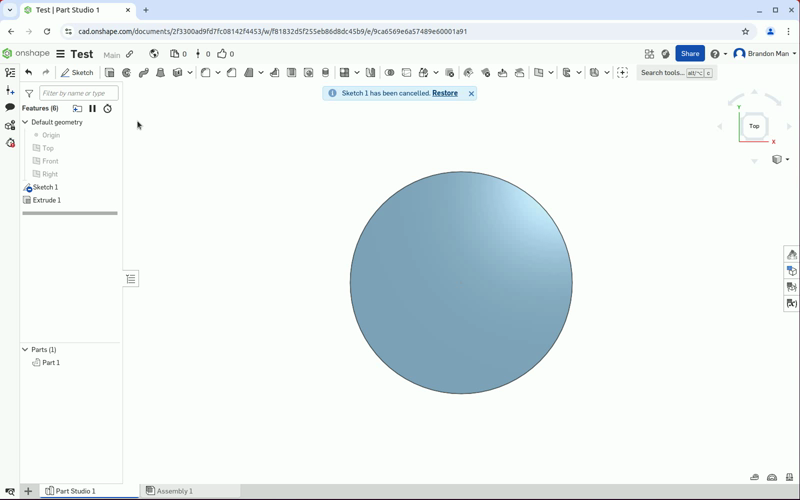
key(shift+h)
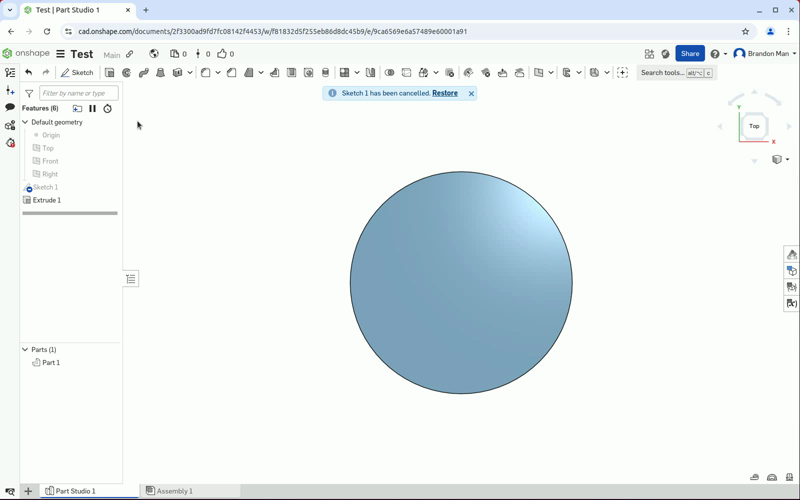
mouse_move(73, 189)
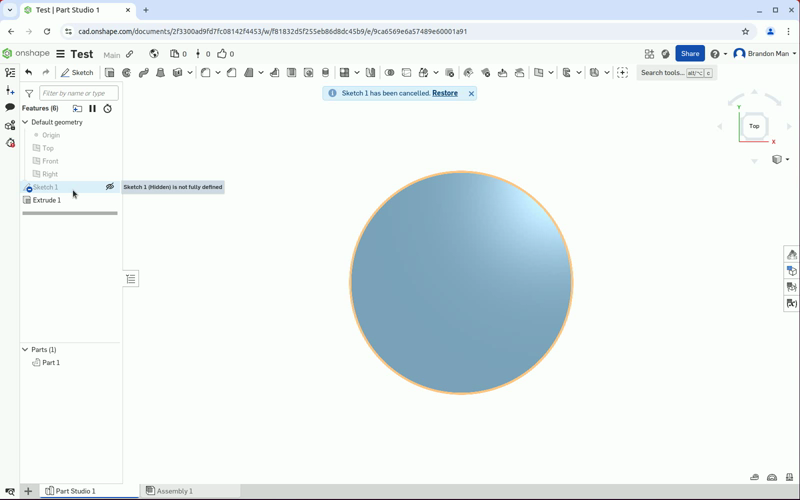
click(73, 189)
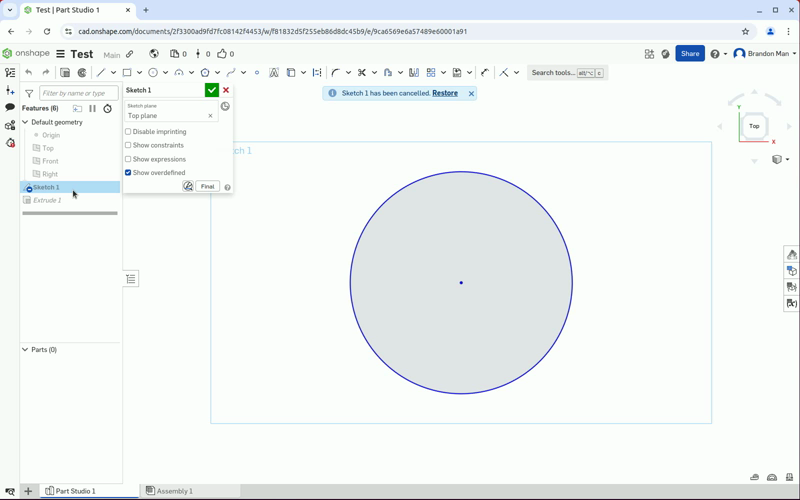
mouse_move(229, 92)
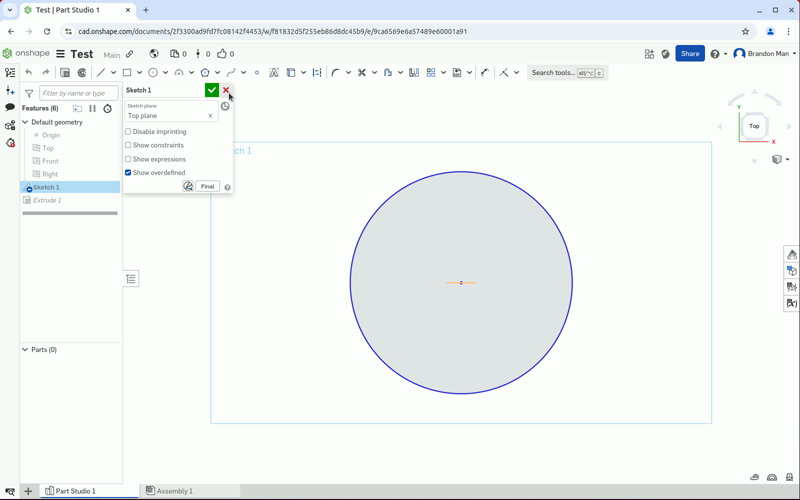
click(229, 92)
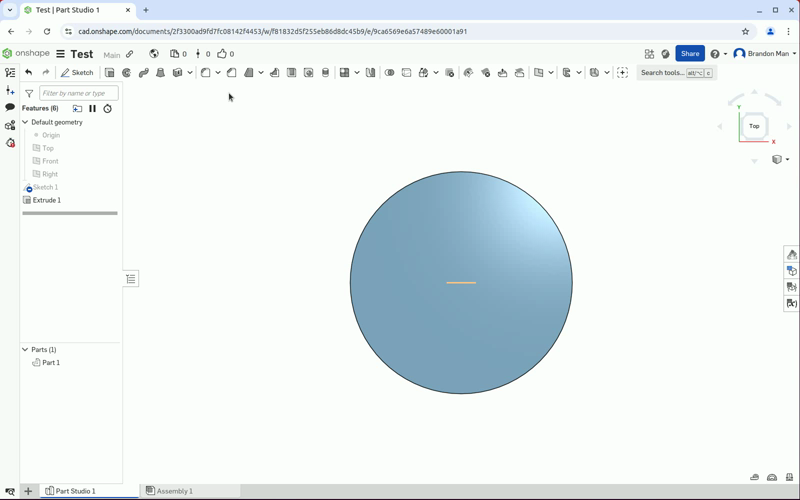
mouse_move(541, 75)
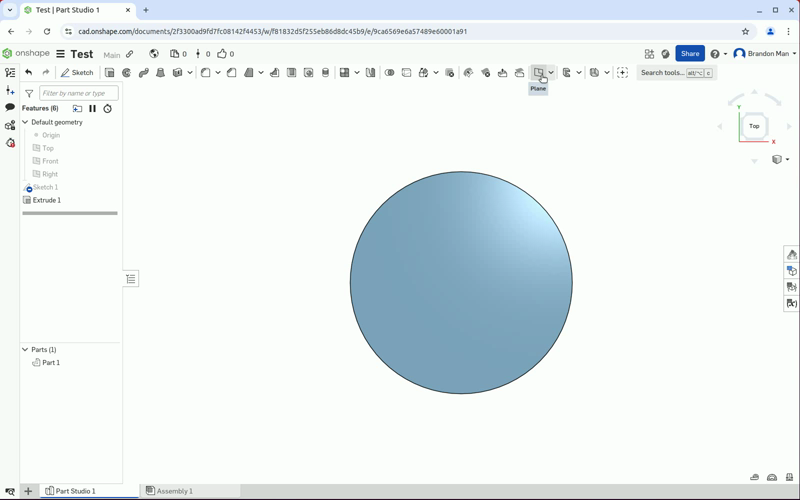
click(541, 75)
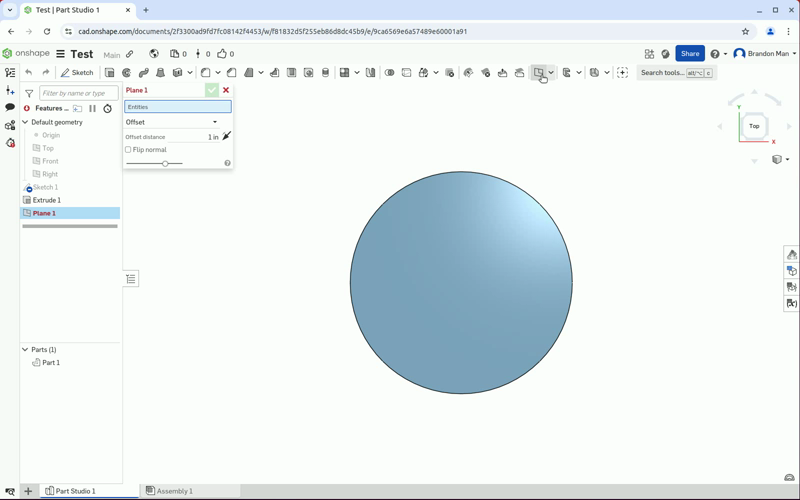
mouse_move(73, 150)
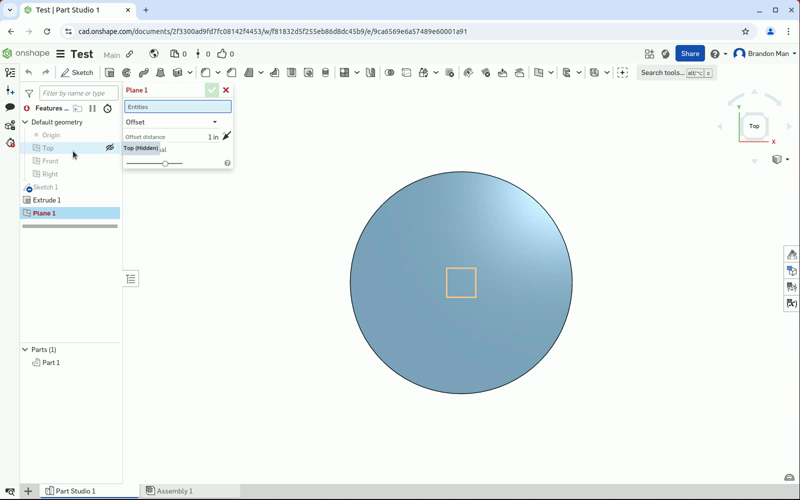
click(73, 150)
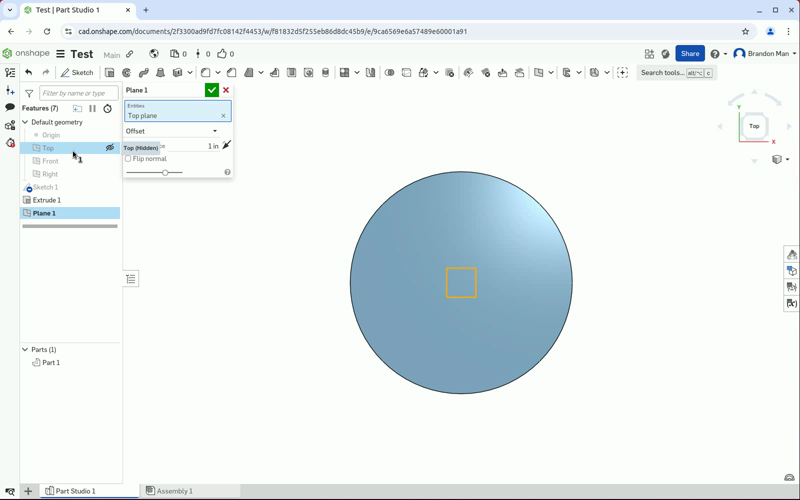
key(tab, 2)
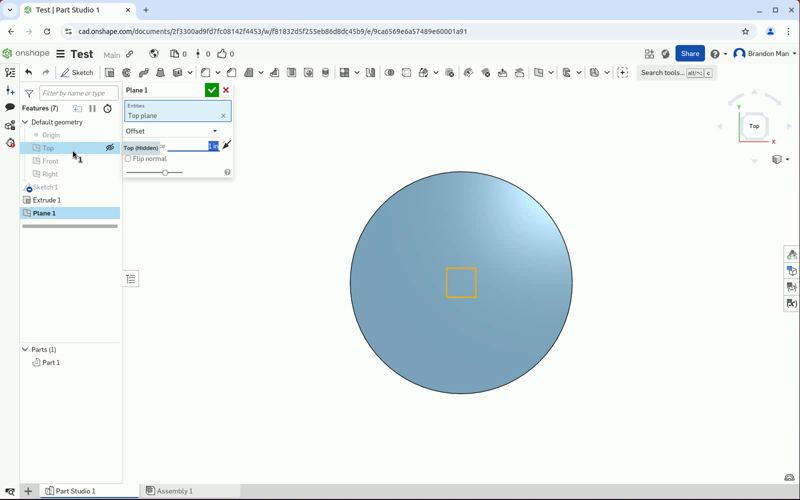
text(1.91)
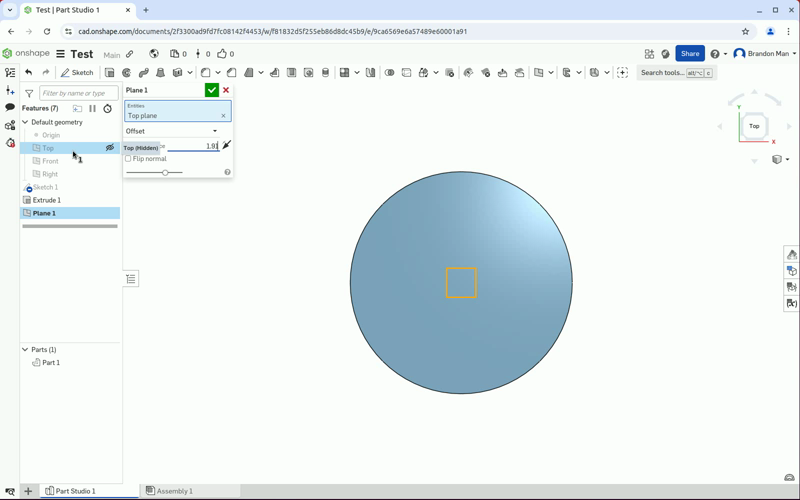
key(enter, 2)
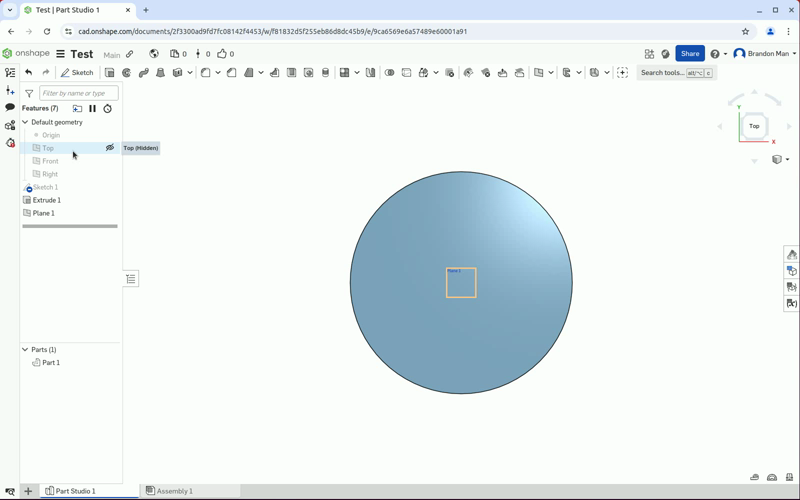
key(shift+s)
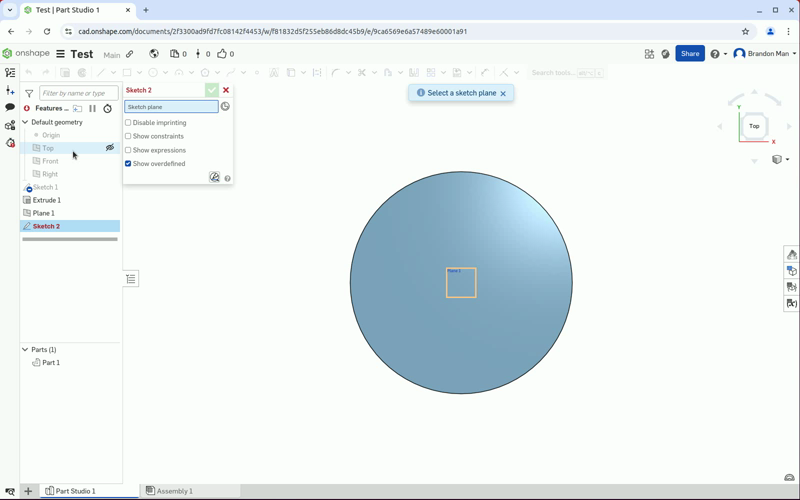
mouse_move(73, 215)
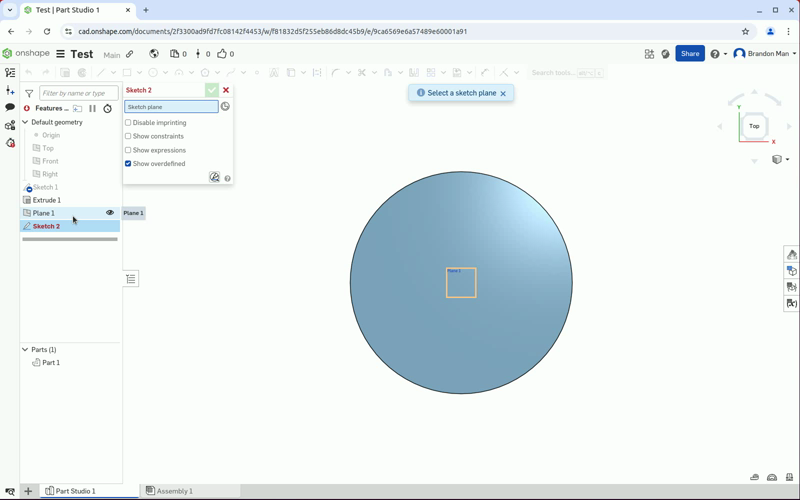
click(73, 215)
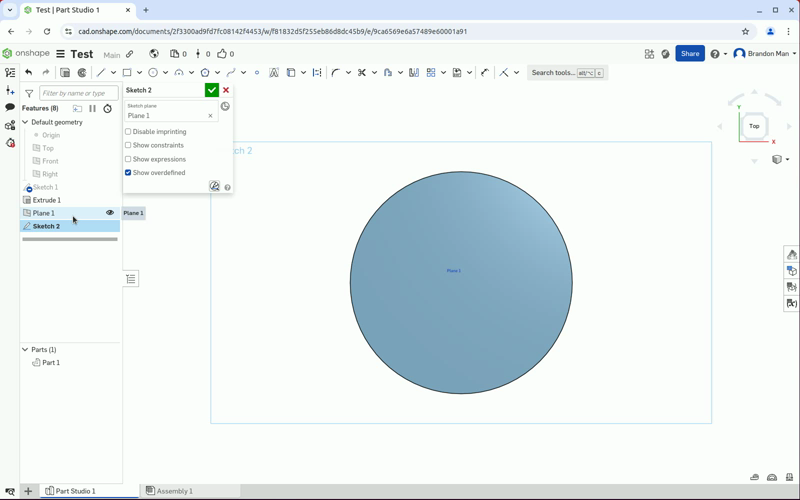
mouse_move(73, 352)
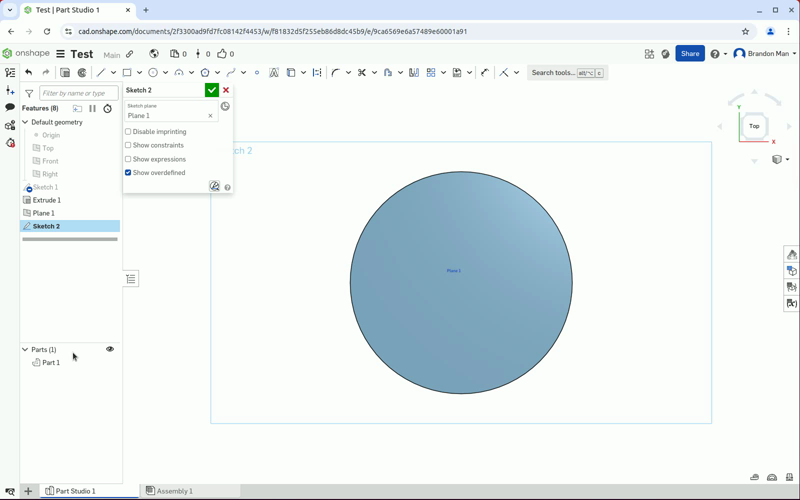
key(y)
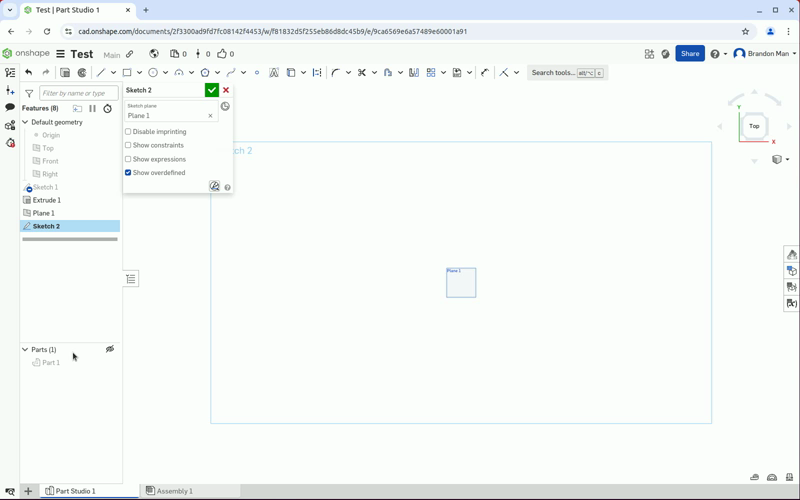
key(c)
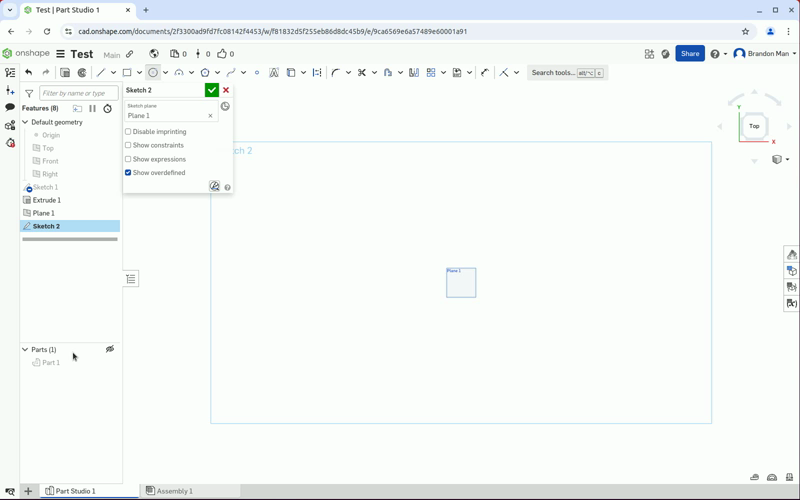
key_down(shift)
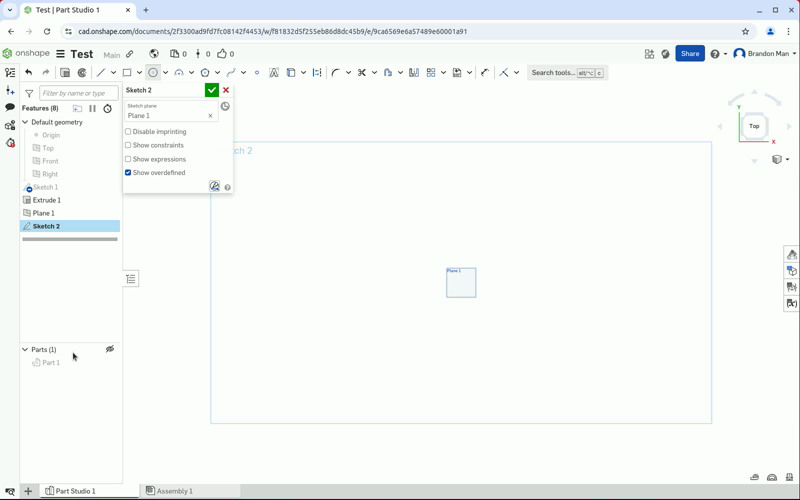
mouse_move(461, 282)
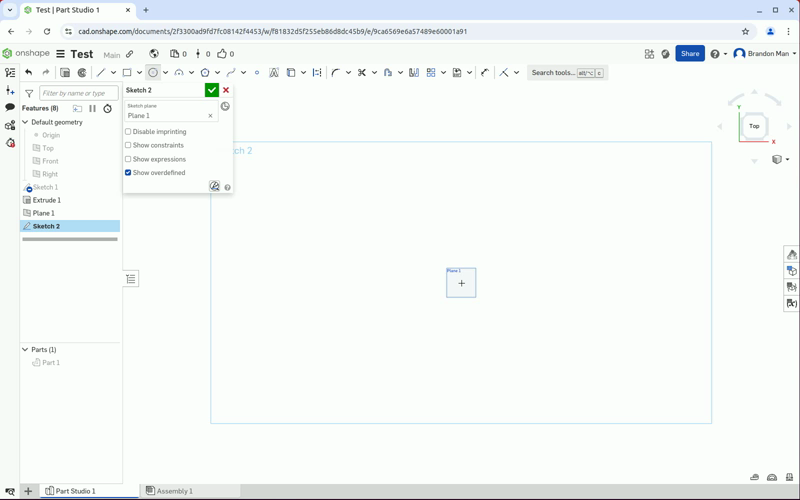
click(461, 282)
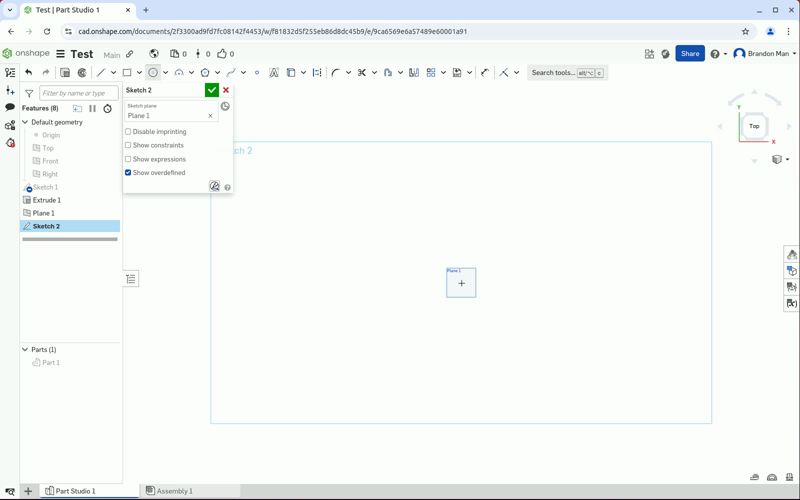
key_up(shift)
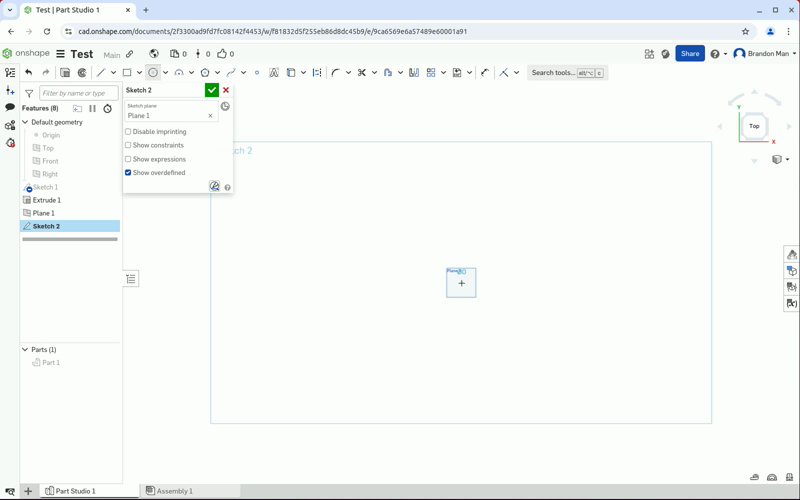
mouse_move(465, 282)
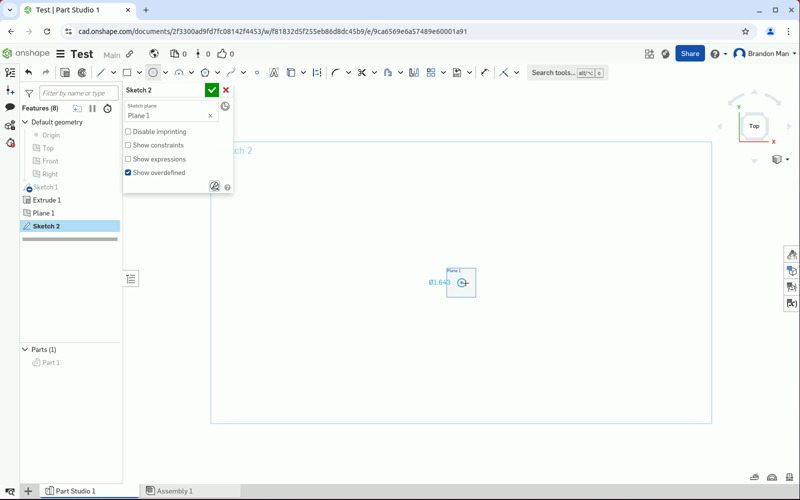
click(465, 282)
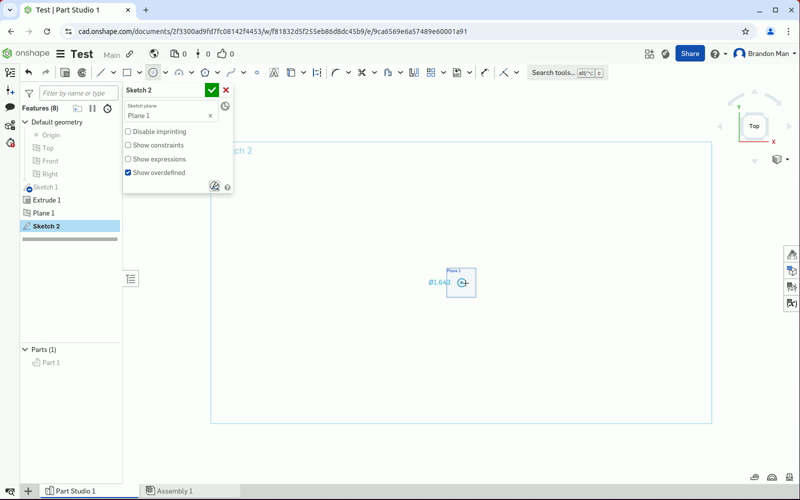
key(esc)
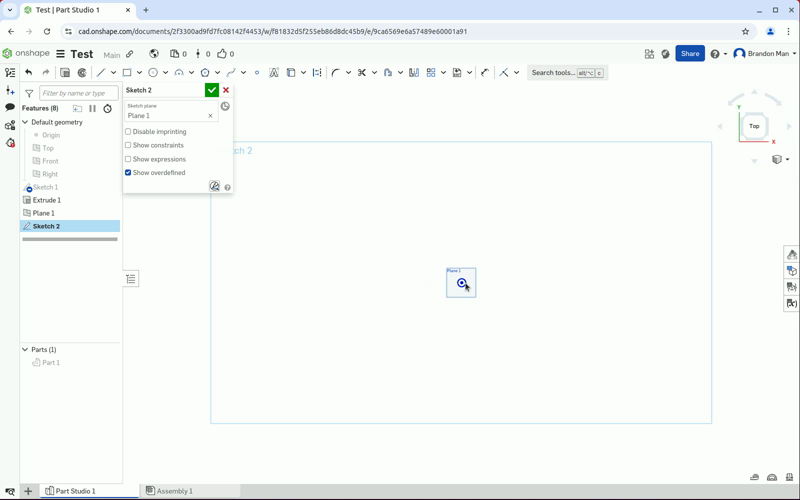
key(c)
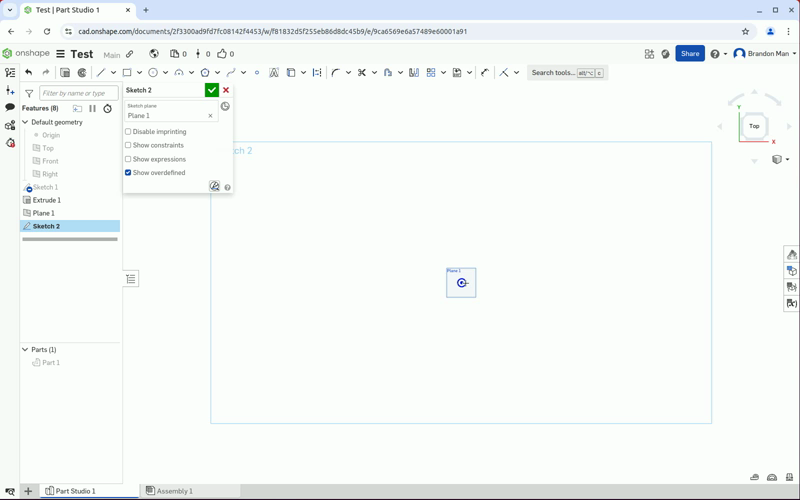
key_down(shift)
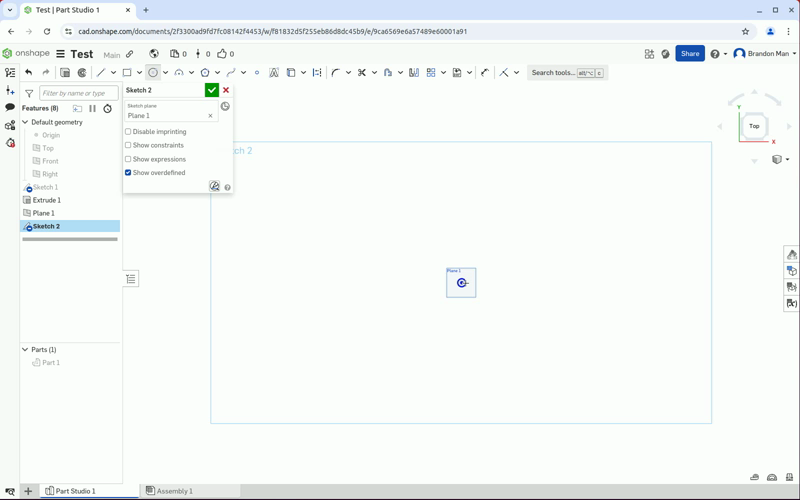
mouse_move(461, 282)
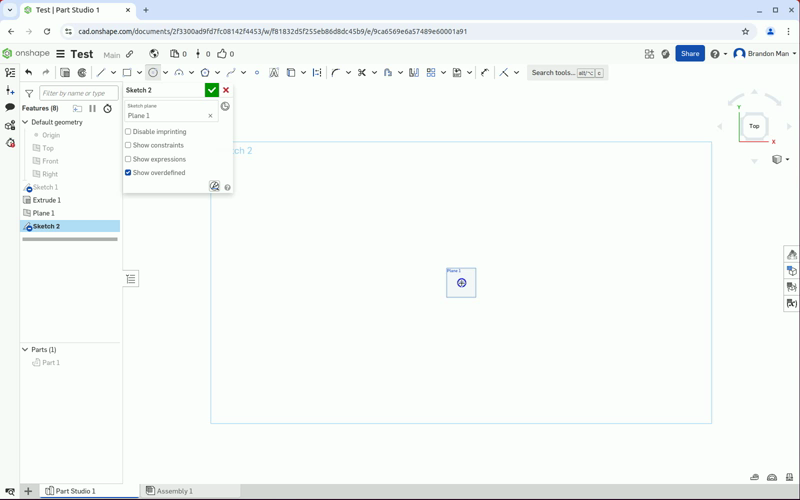
scroll(6)
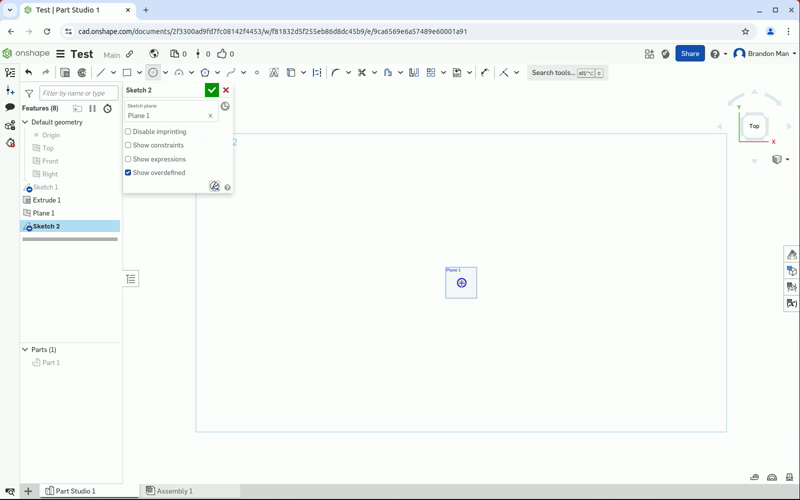
scroll(6)
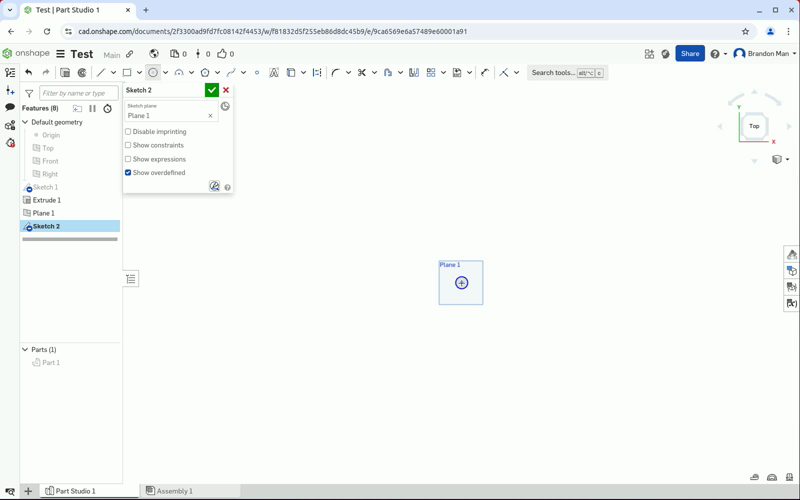
scroll(6)
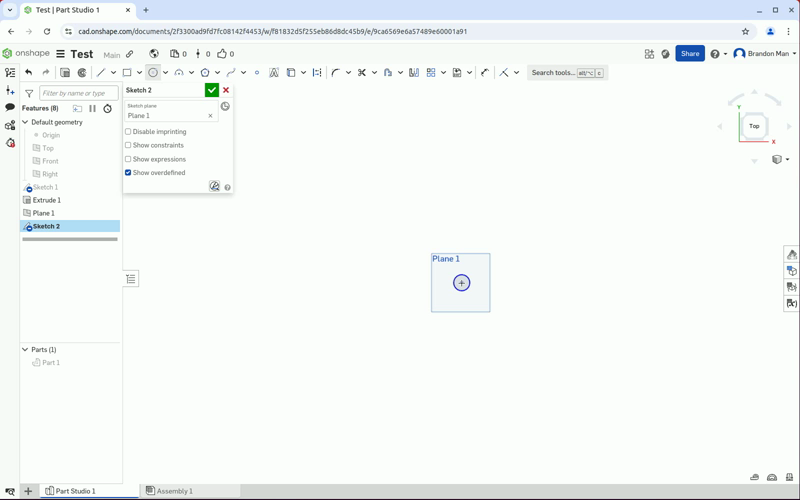
scroll(6)
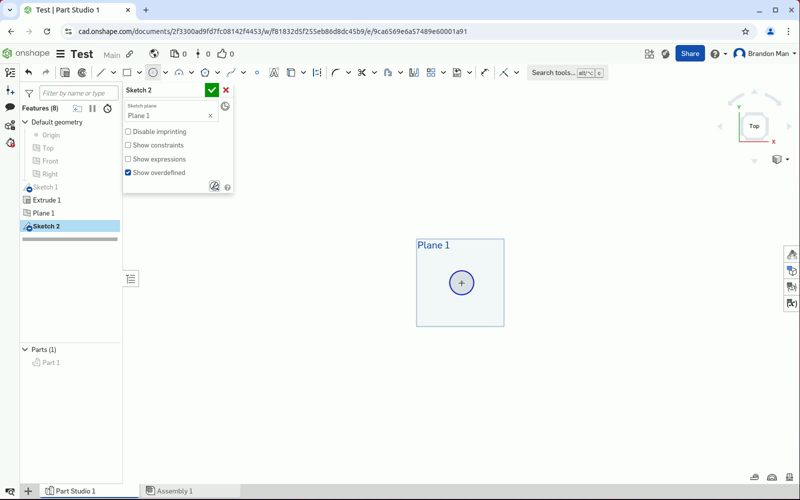
scroll(6)
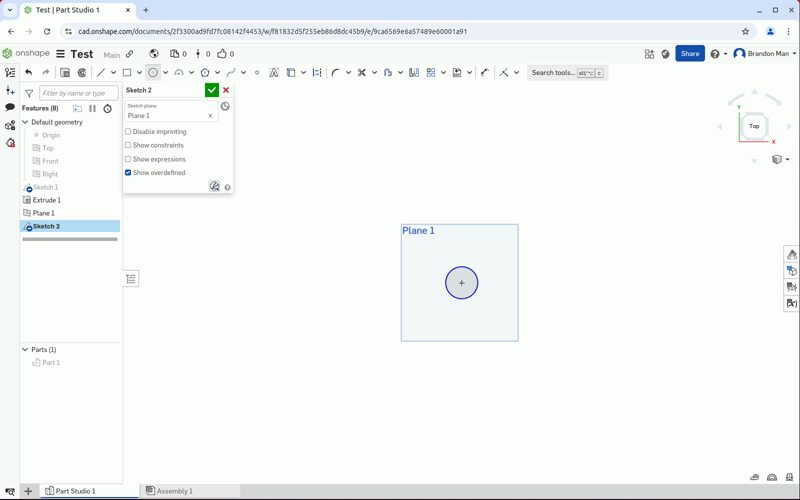
scroll(6)
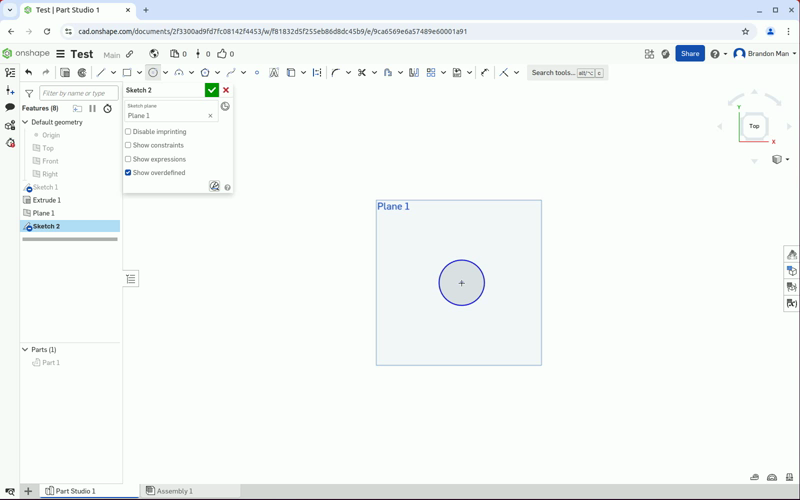
scroll(6)
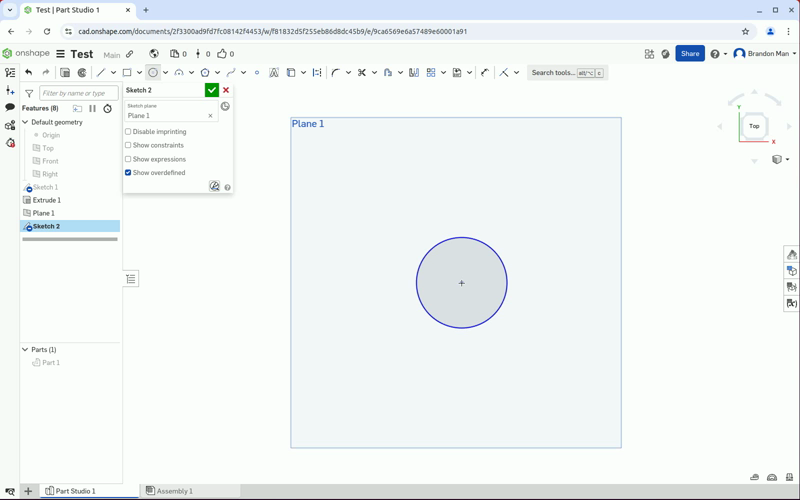
click(461, 282)
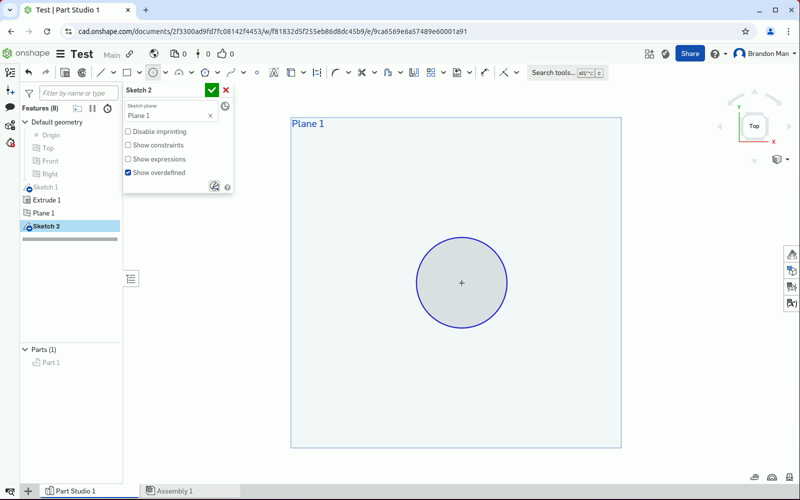
scroll(-6)
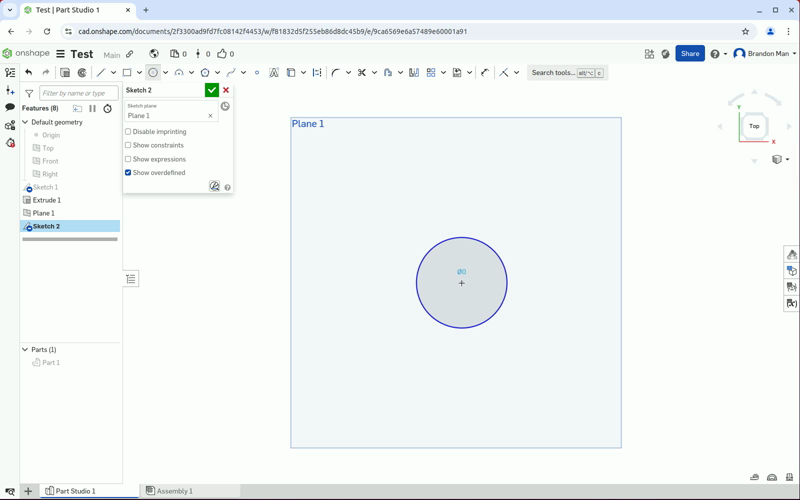
scroll(-6)
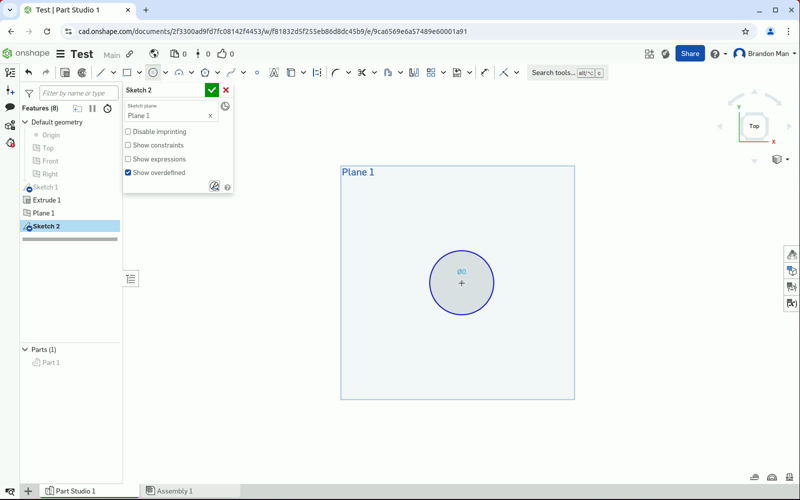
scroll(-6)
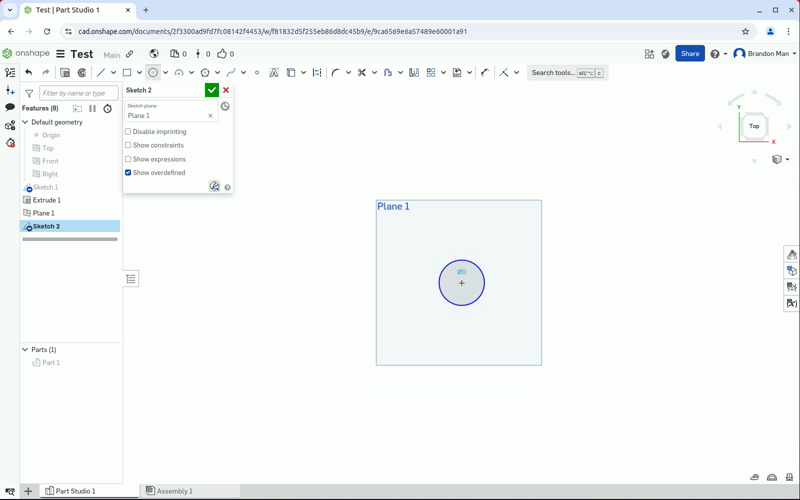
scroll(-6)
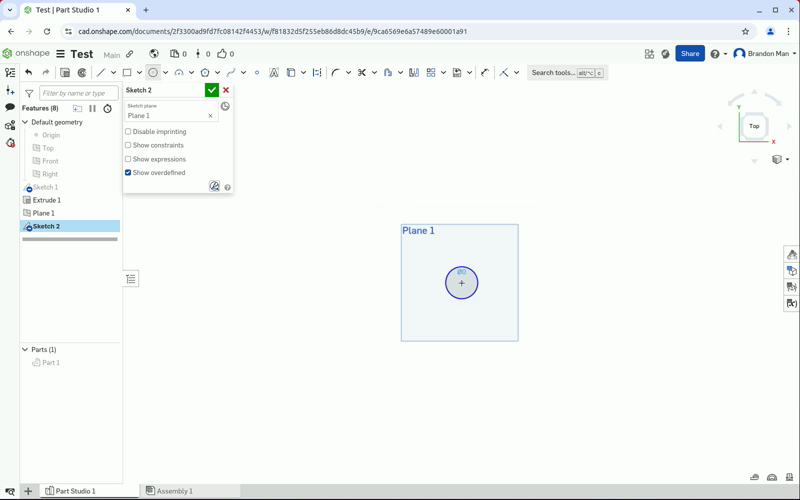
scroll(-6)
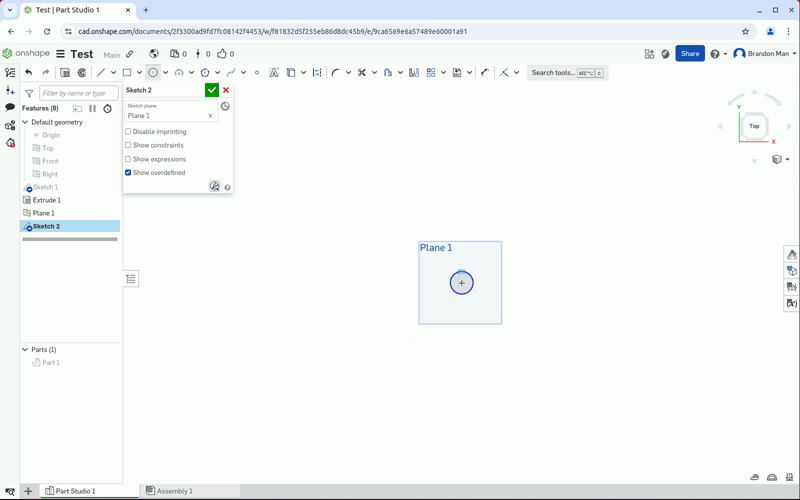
scroll(-6)
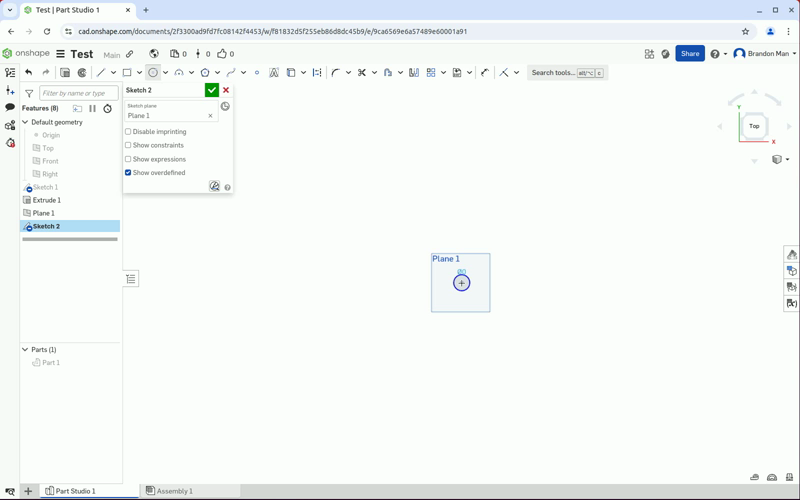
scroll(-6)
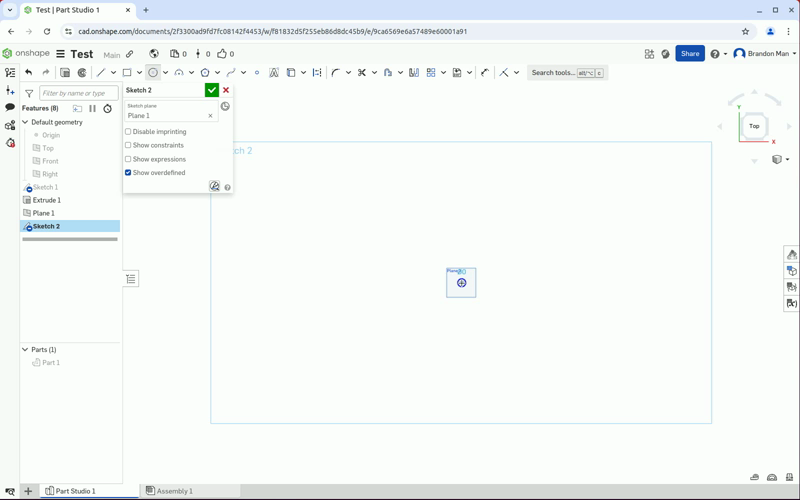
key_up(shift)
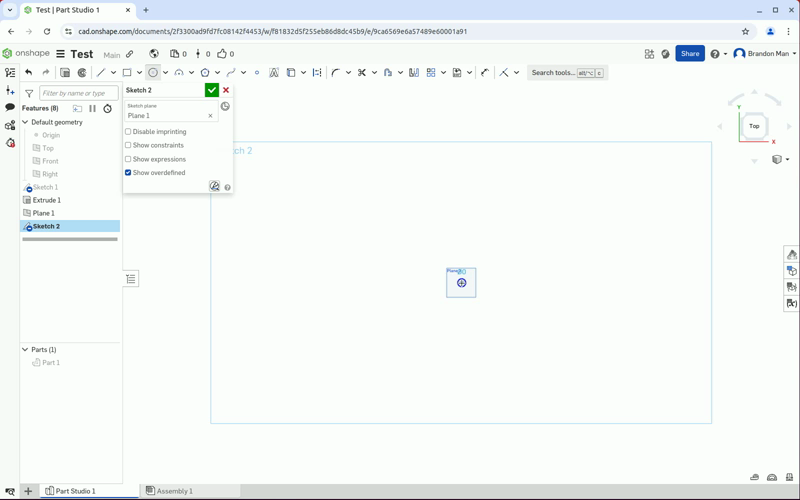
mouse_move(463, 282)
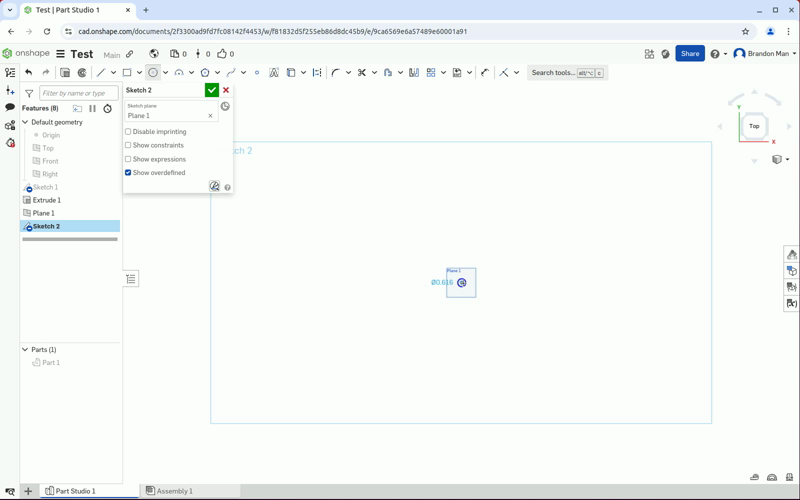
scroll(6)
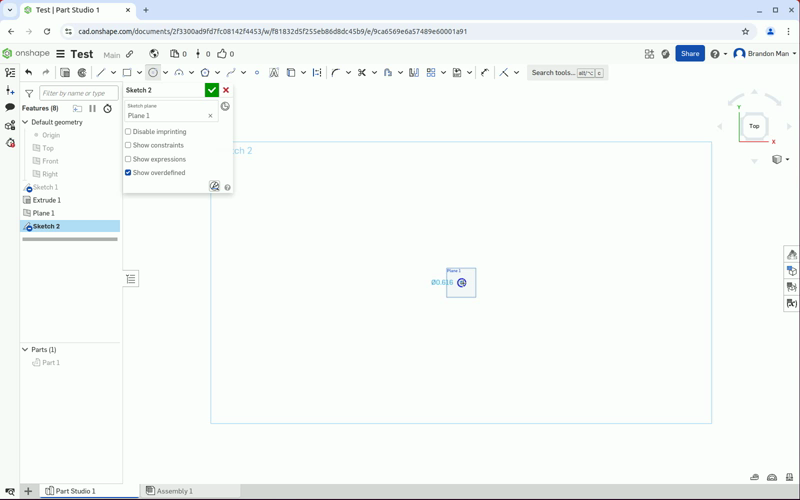
scroll(6)
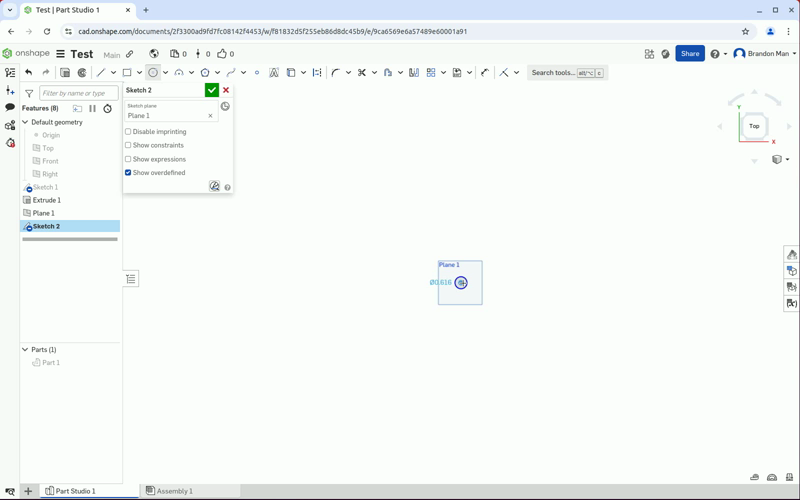
scroll(6)
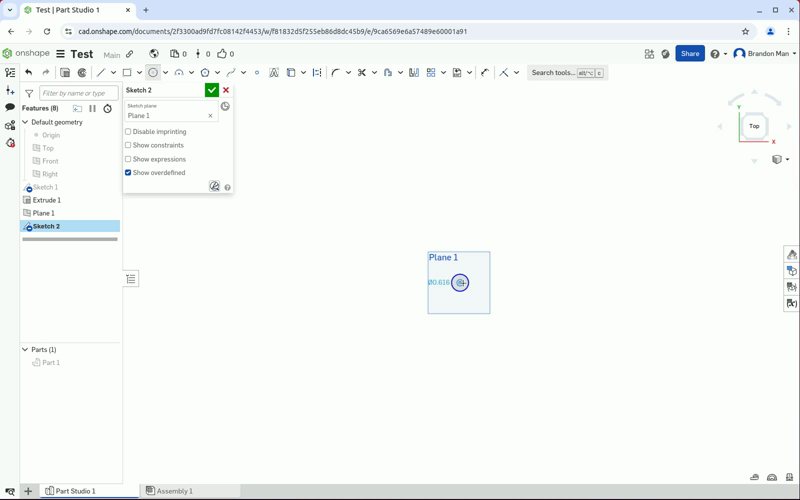
scroll(6)
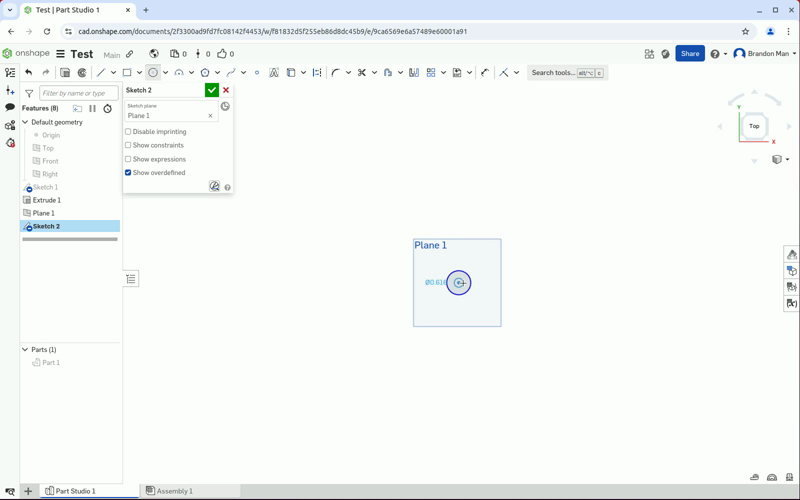
scroll(6)
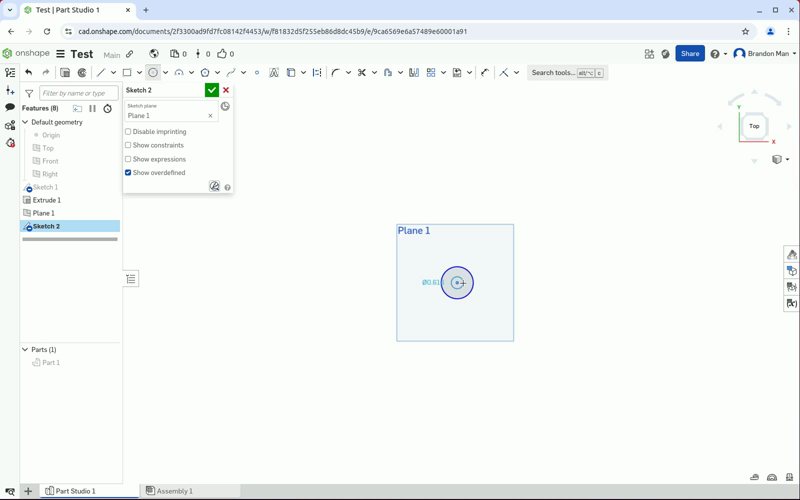
scroll(6)
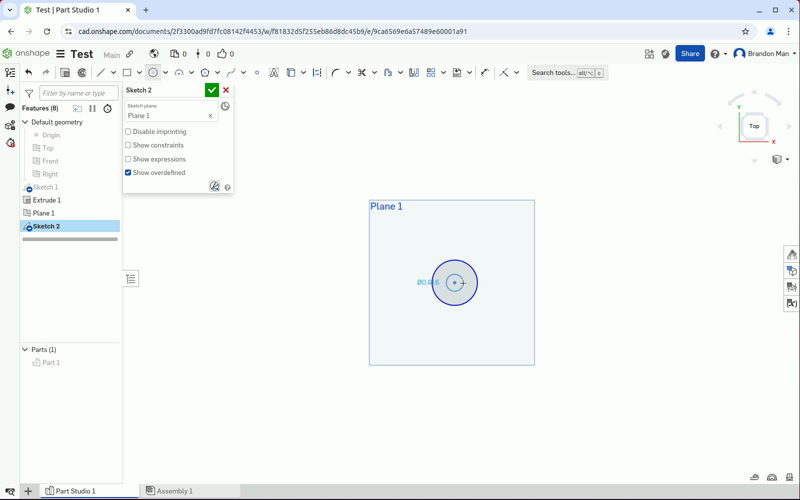
scroll(6)
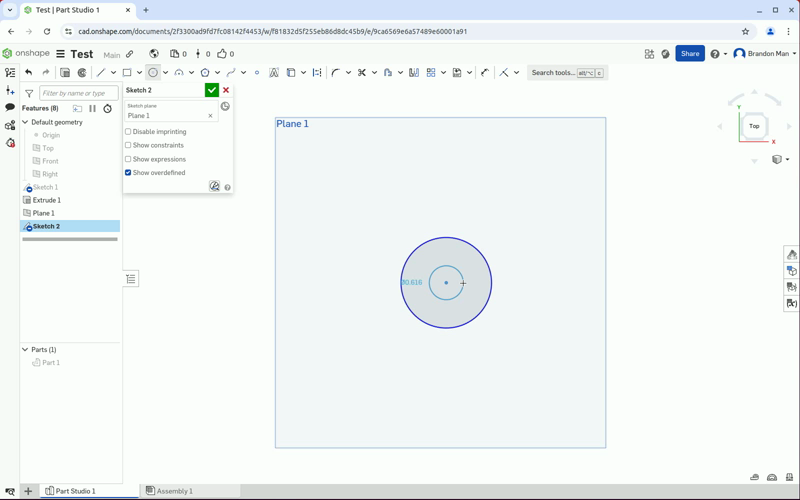
click(463, 282)
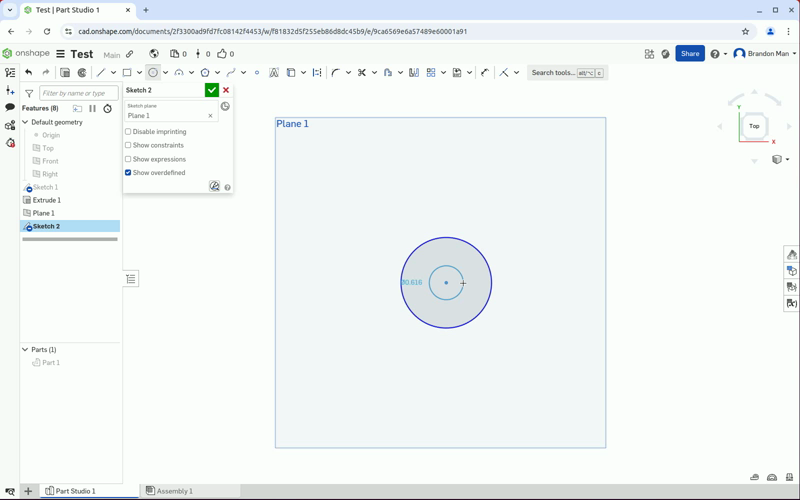
scroll(-6)
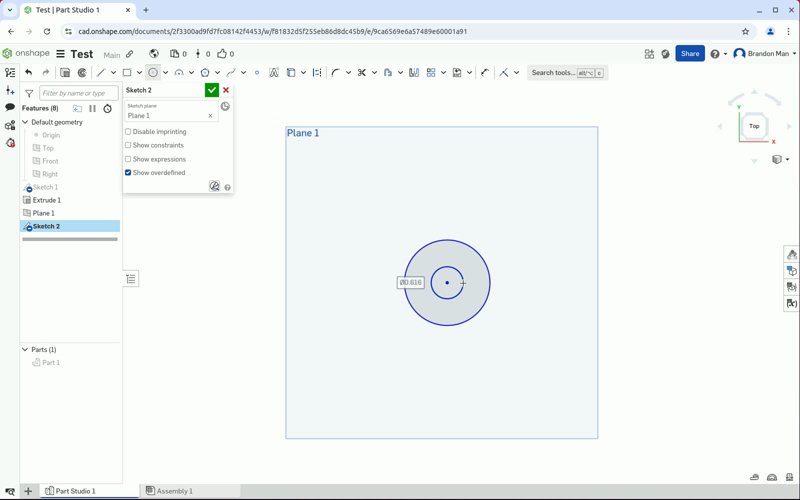
scroll(-6)
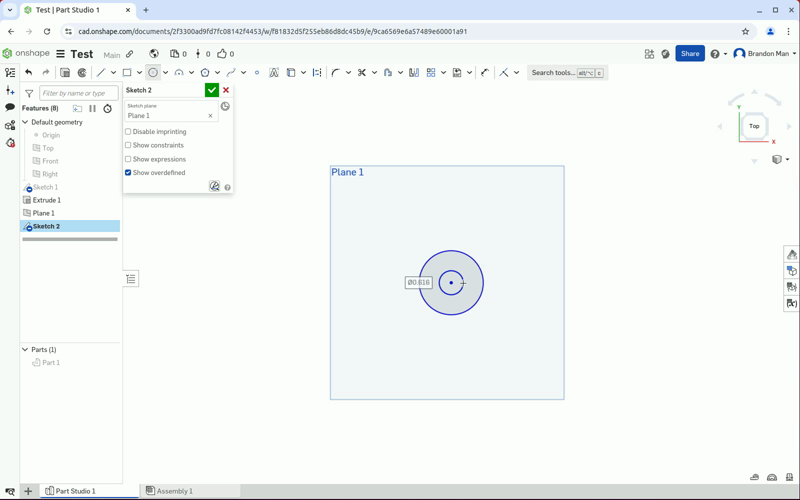
scroll(-6)
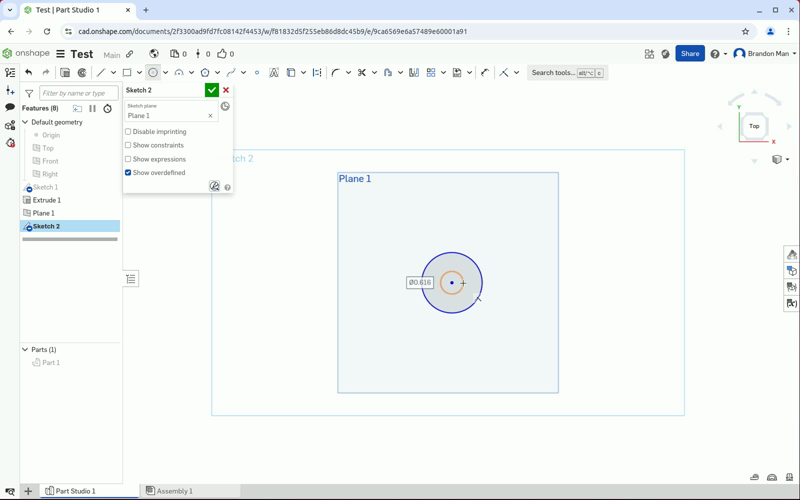
scroll(-6)
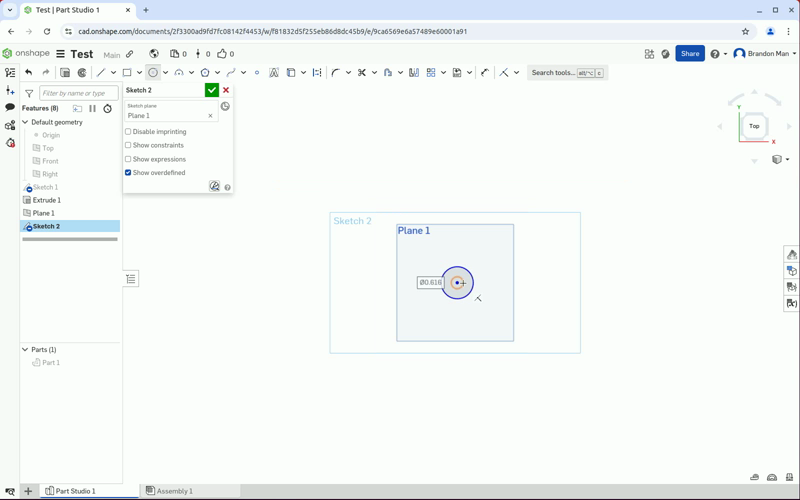
scroll(-6)
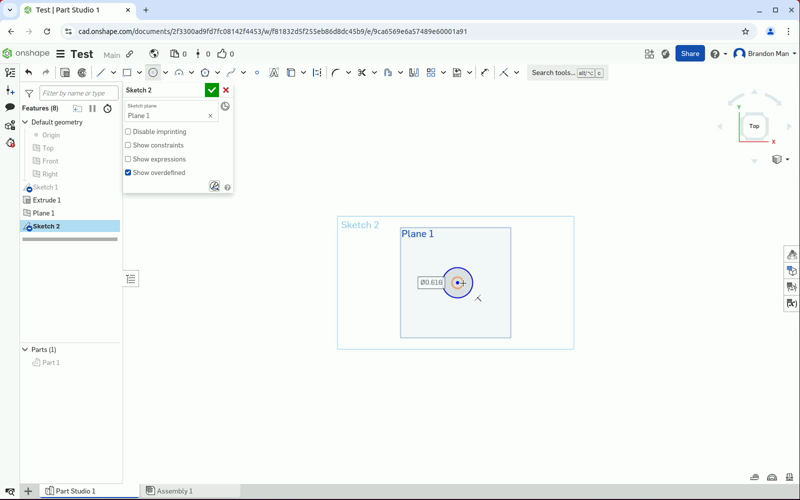
scroll(-6)
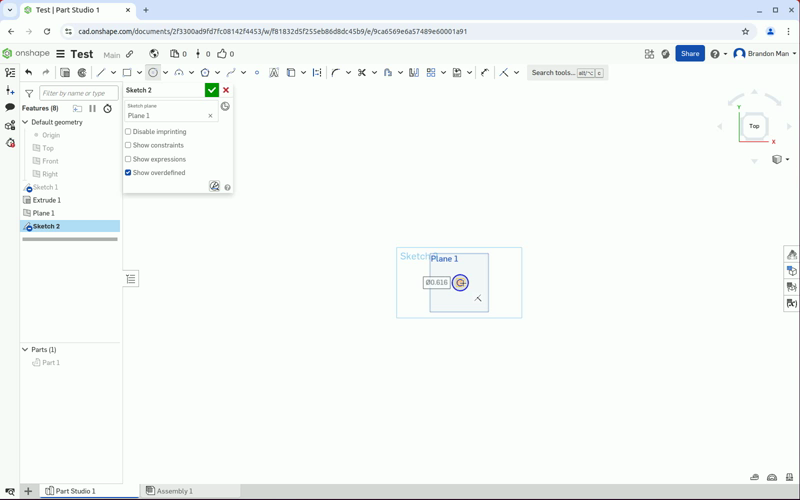
scroll(-6)
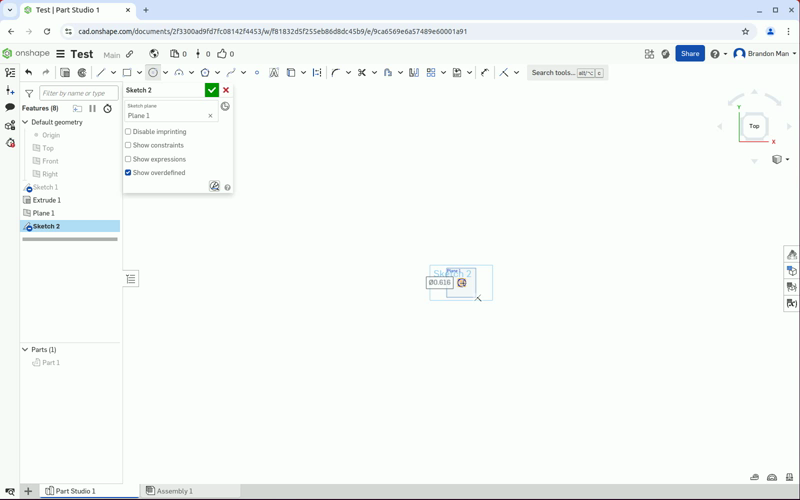
key(esc)
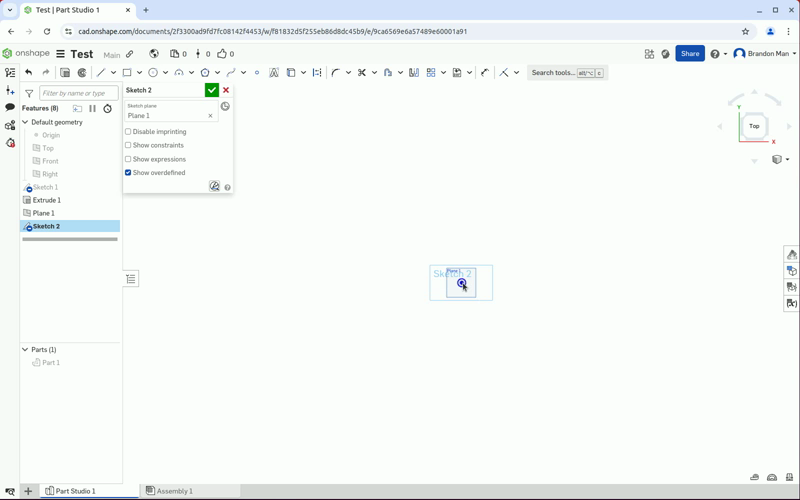
mouse_move(459, 282)
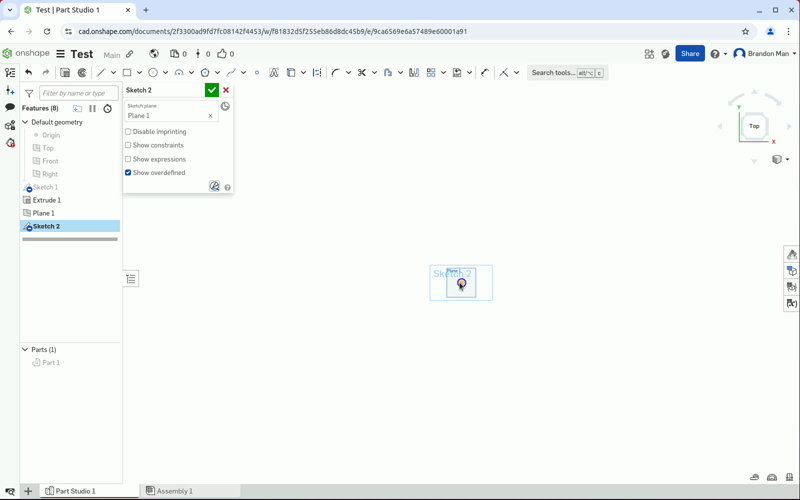
scroll(6)
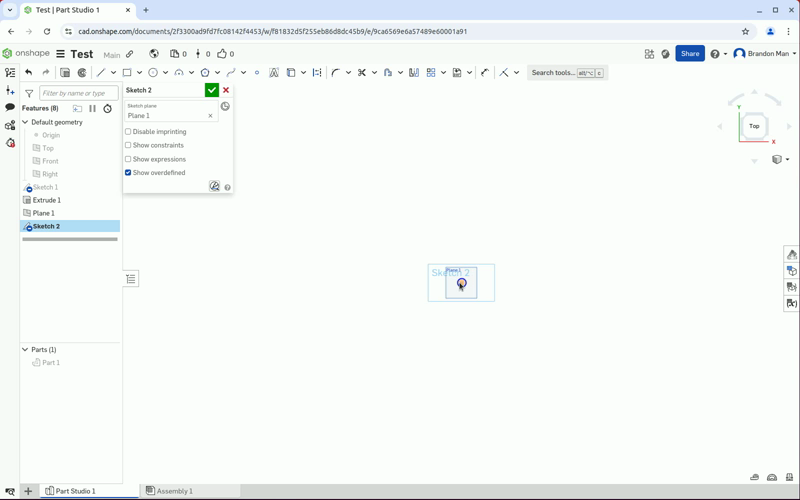
scroll(6)
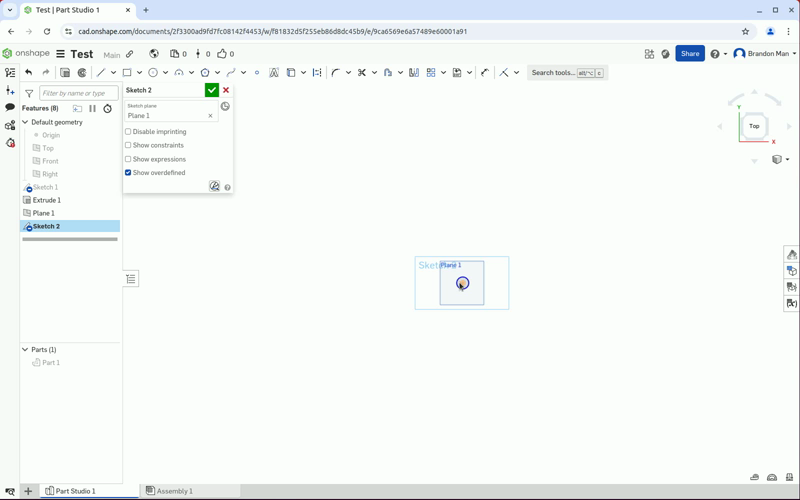
scroll(6)
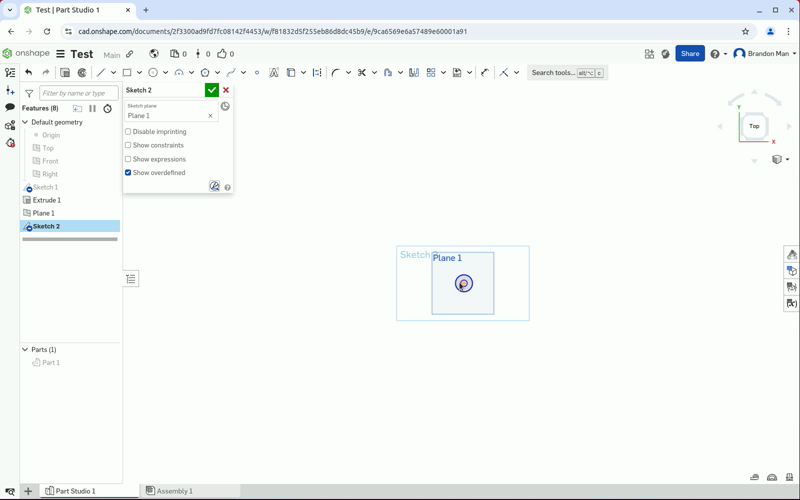
scroll(6)
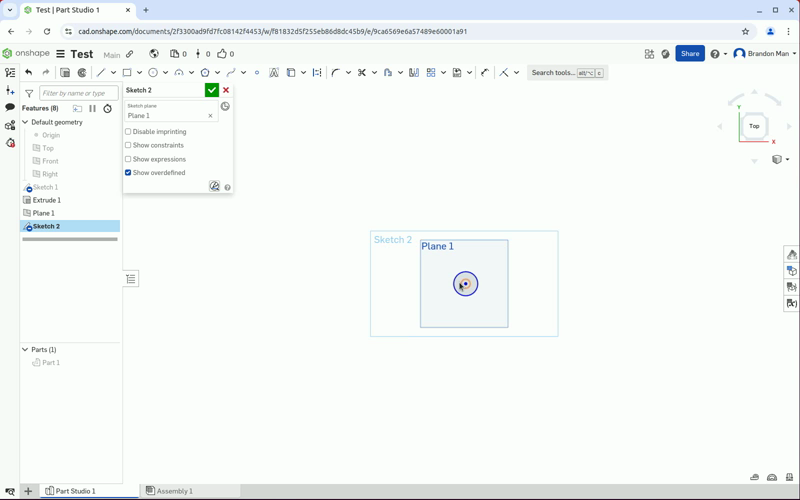
scroll(6)
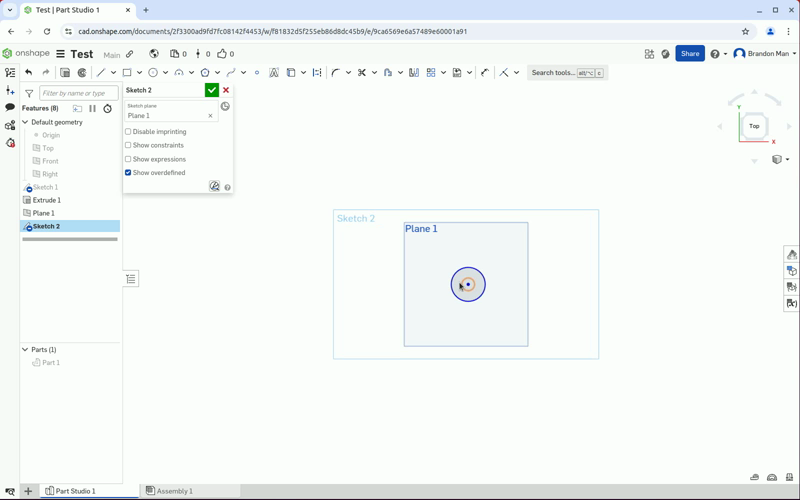
scroll(6)
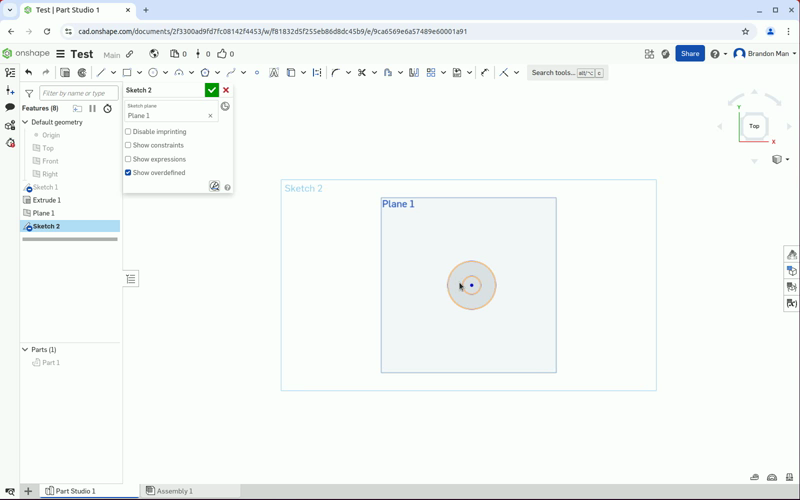
scroll(6)
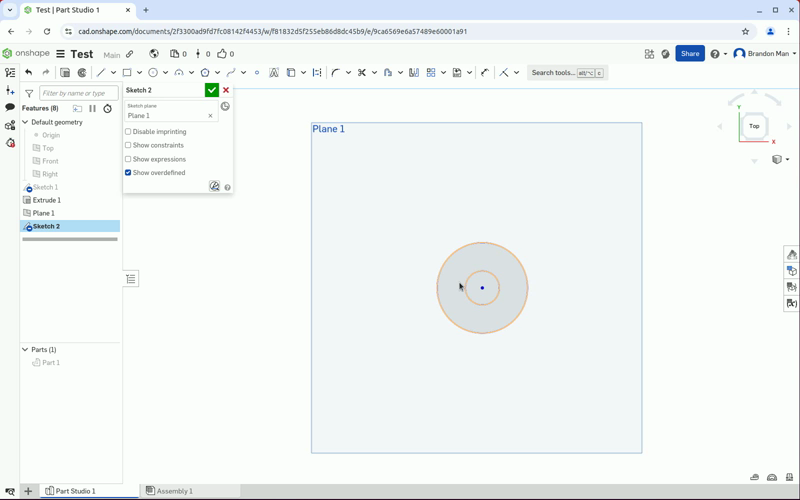
click(459, 282)
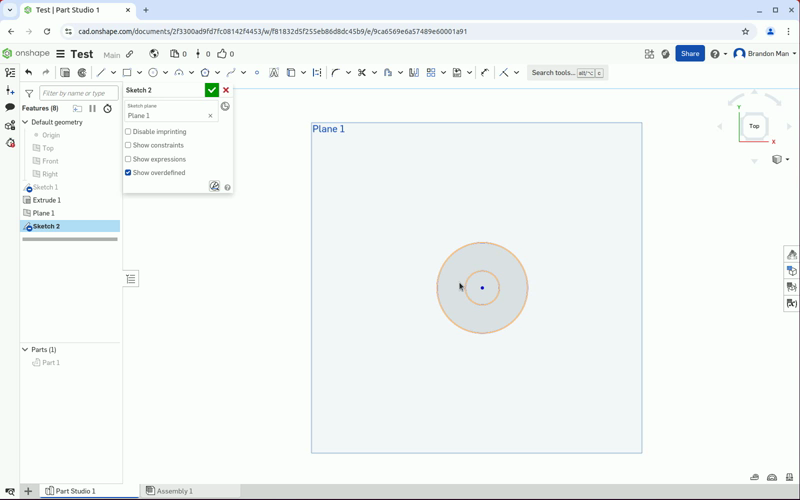
scroll(-6)
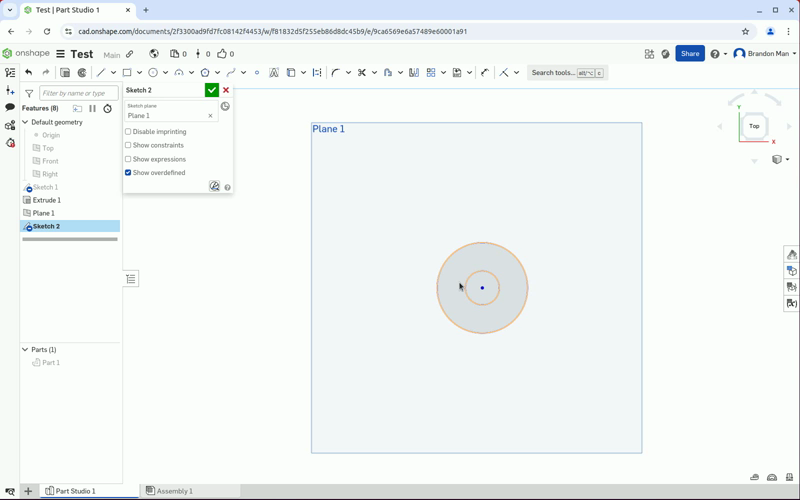
scroll(-6)
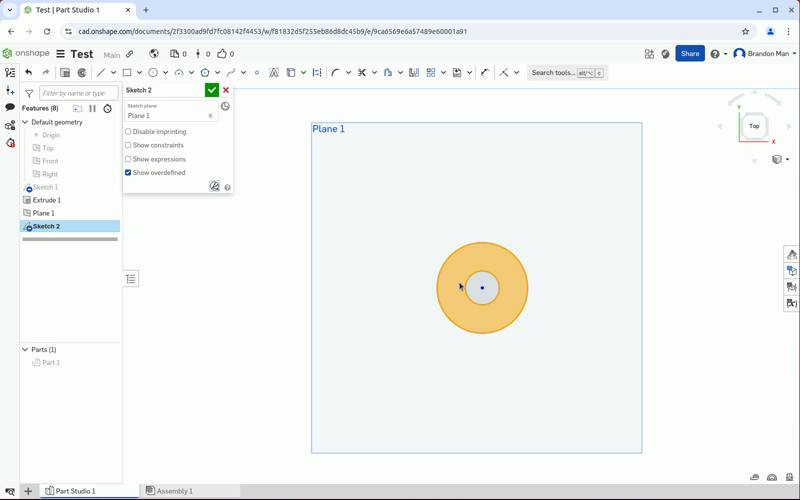
scroll(-6)
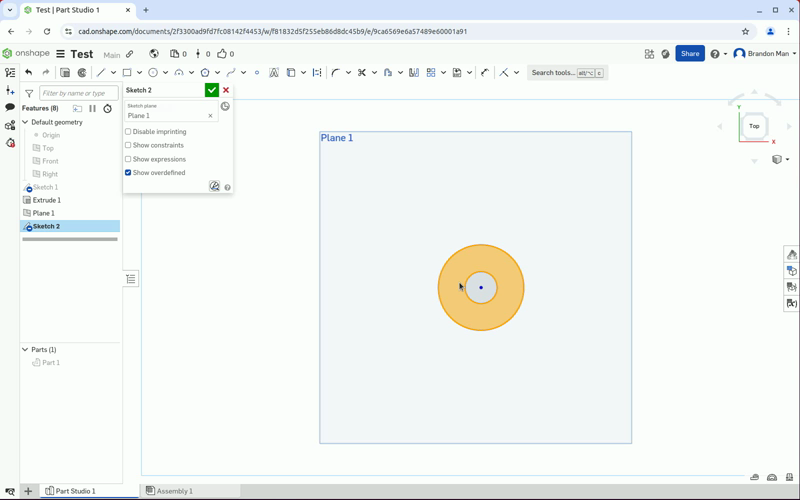
scroll(-6)
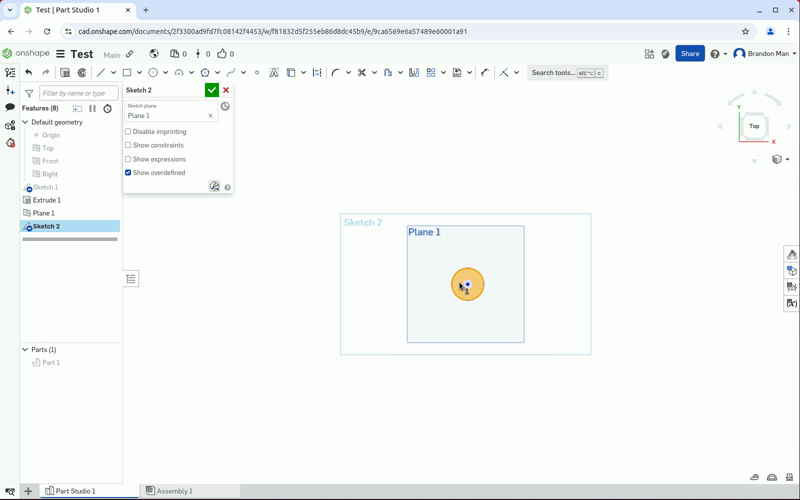
scroll(-6)
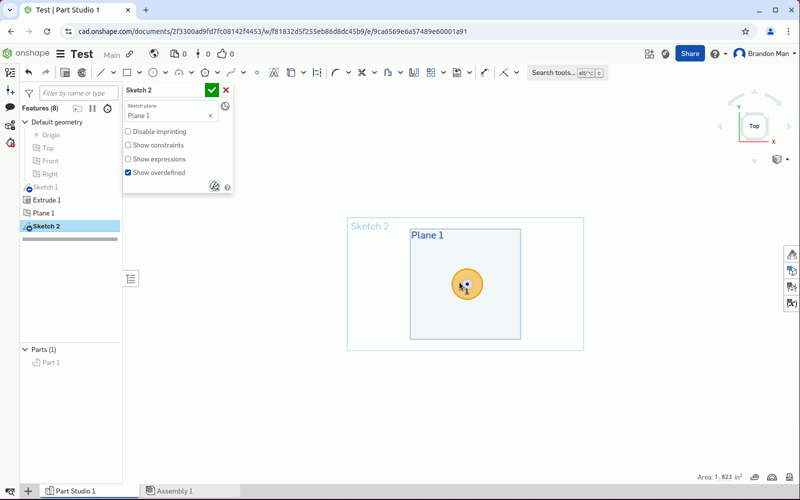
scroll(-6)
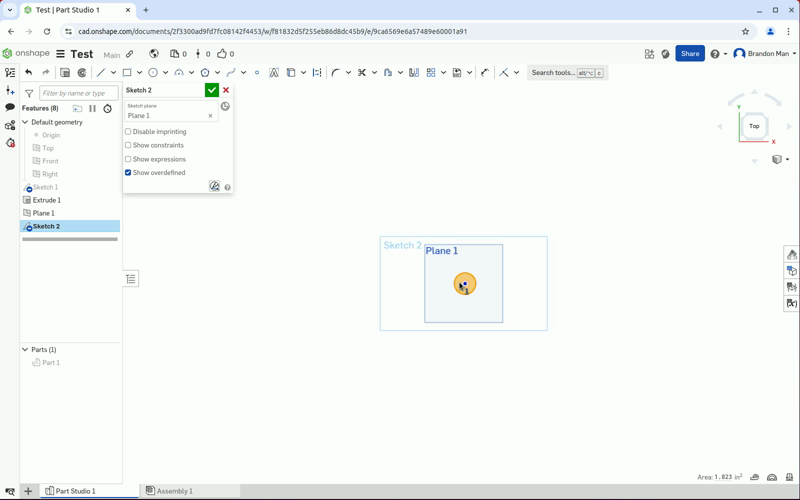
scroll(-6)
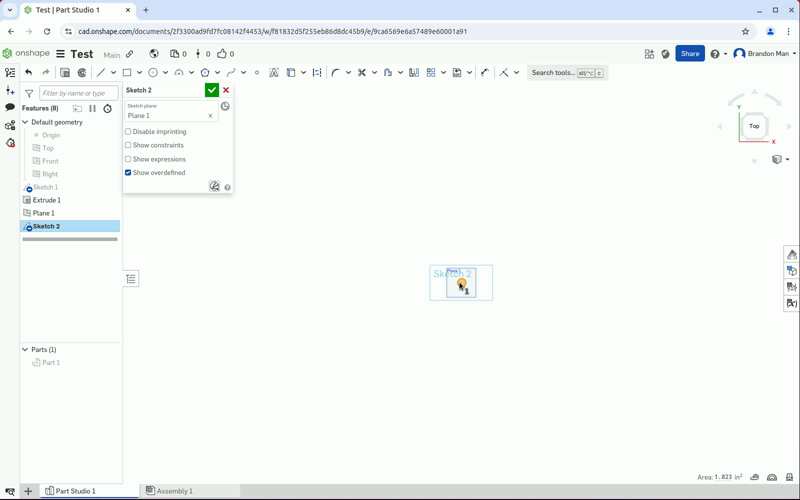
mouse_move(73, 352)
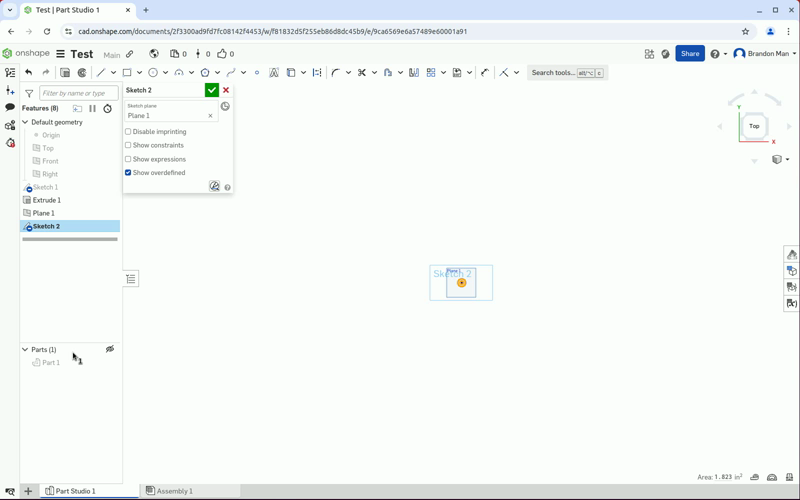
key(shift+y)
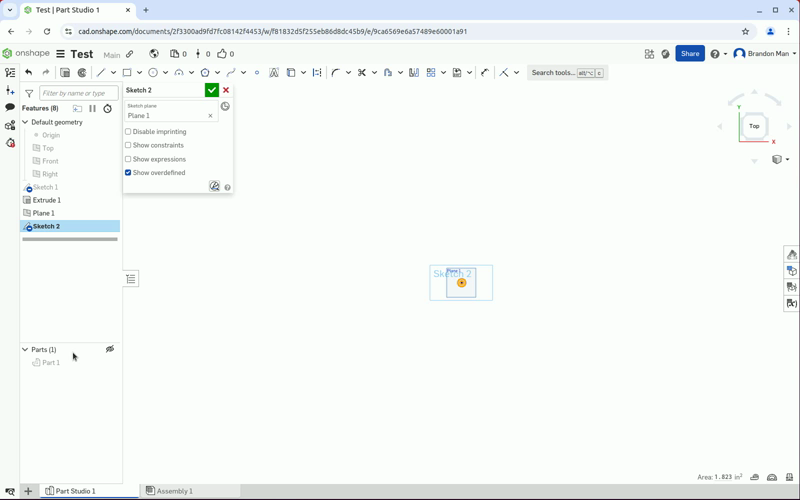
key(shift+e)
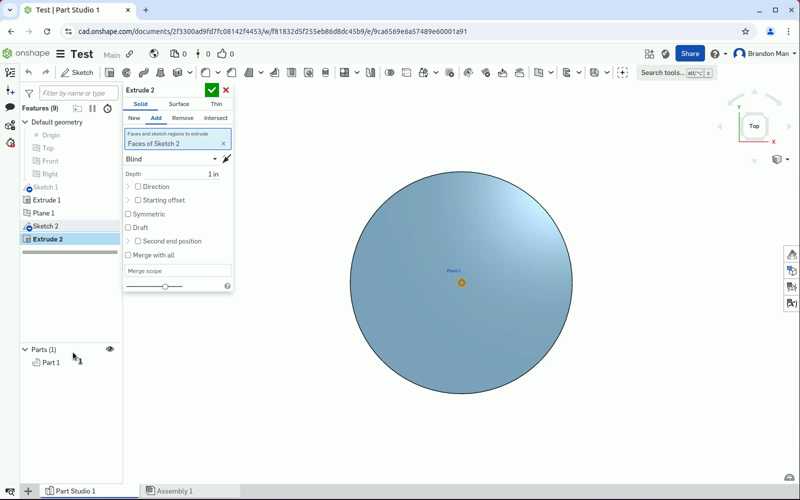
mouse_move(143, 106)
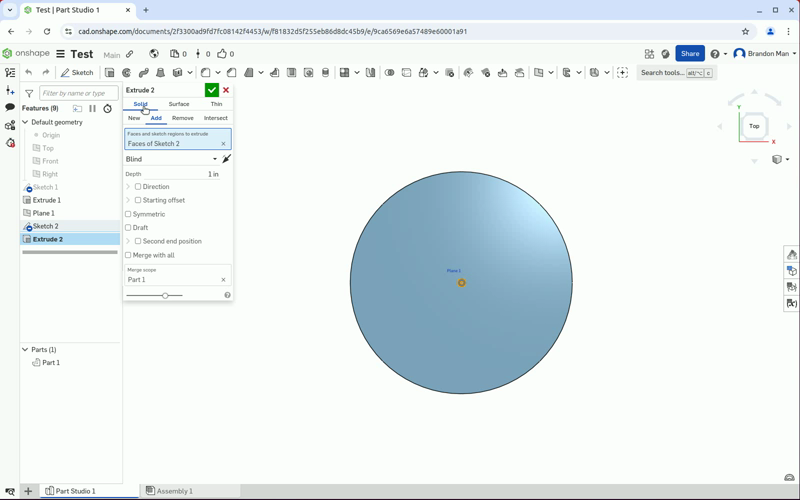
click(143, 106)
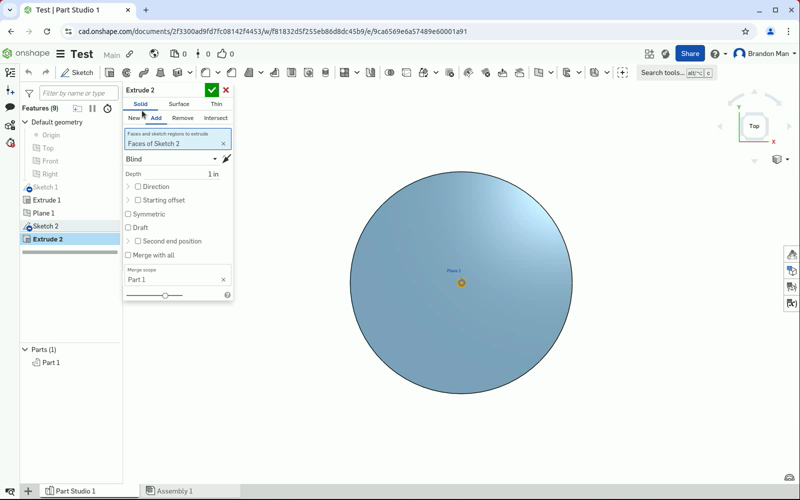
mouse_move(137, 120)
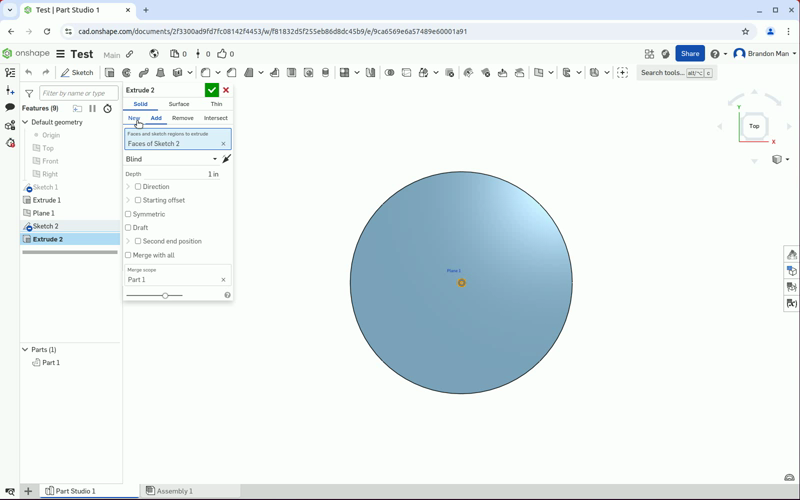
click(137, 120)
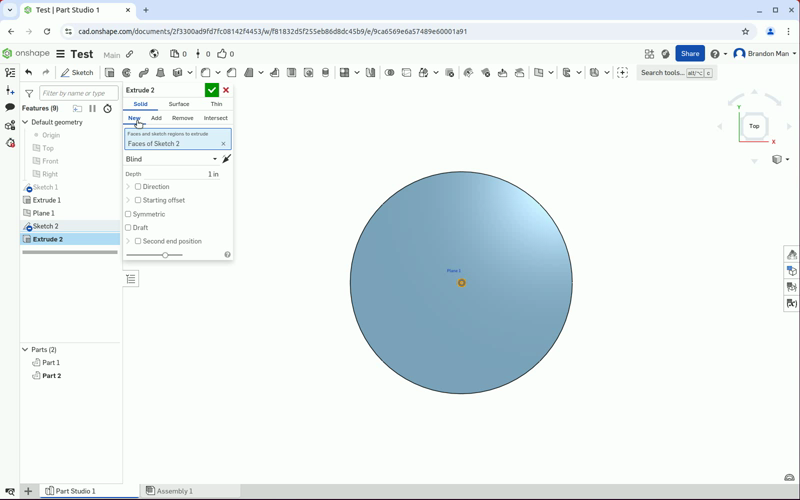
key(tab, 4)
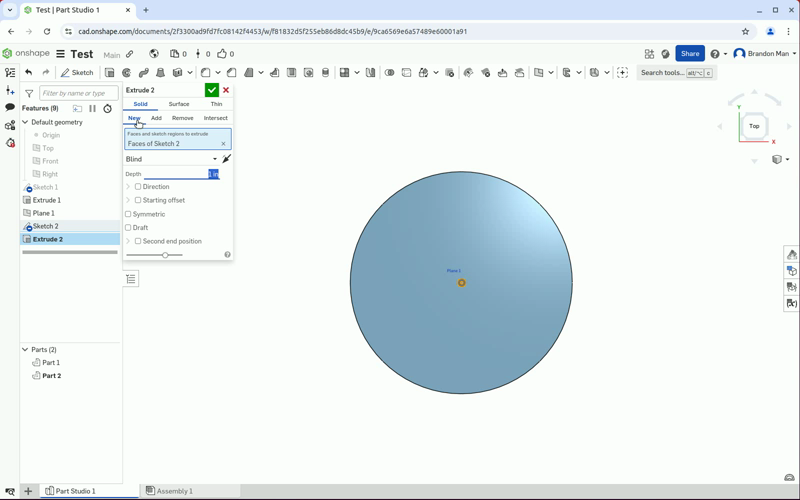
text(3.851)
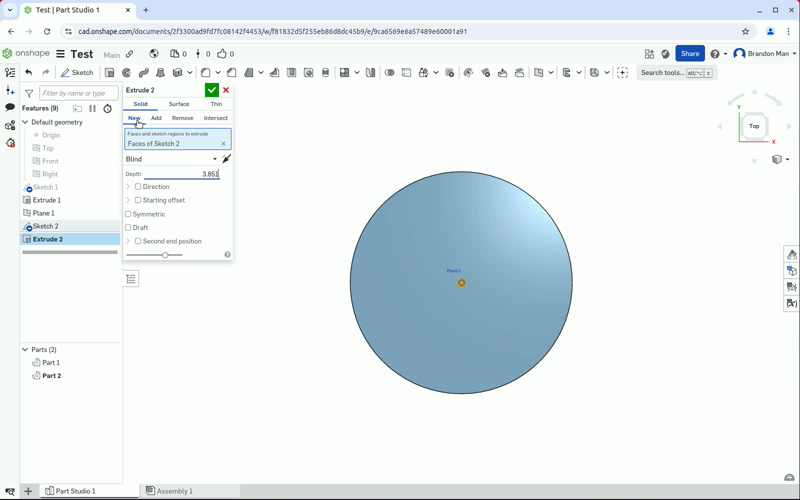
key(enter)
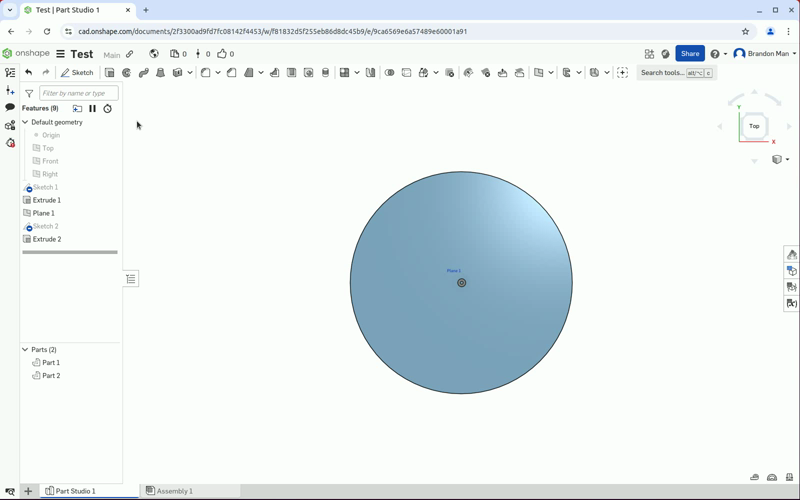
key(shift+h)
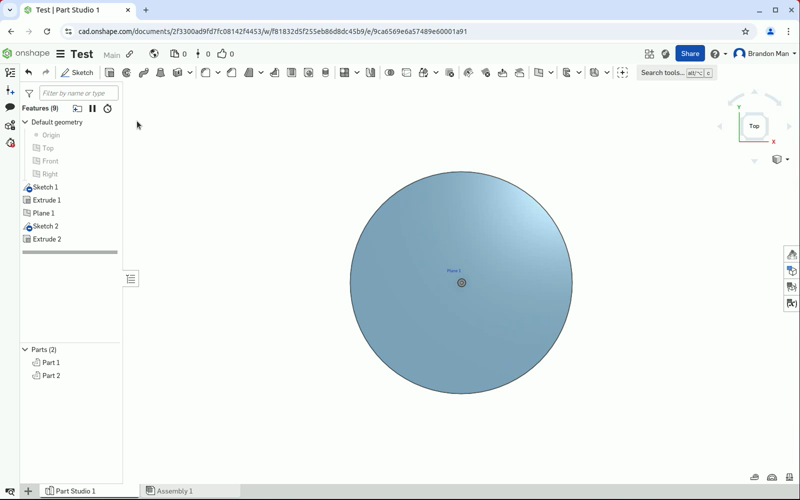
key(shift+h)
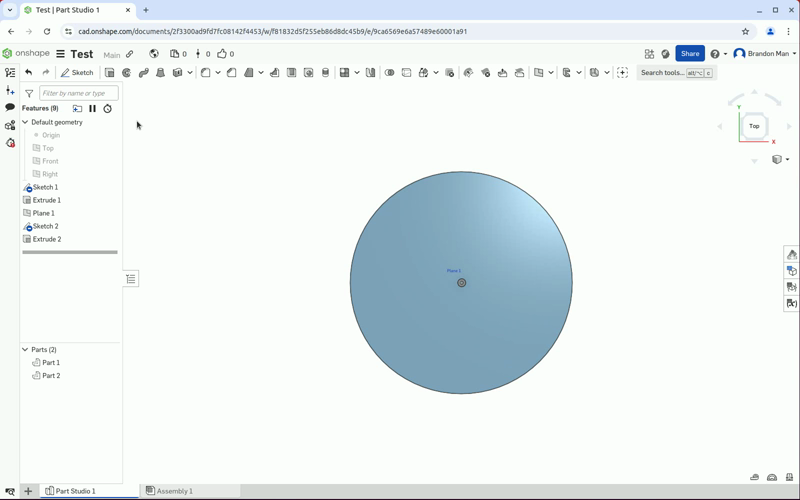
key(shift+7)
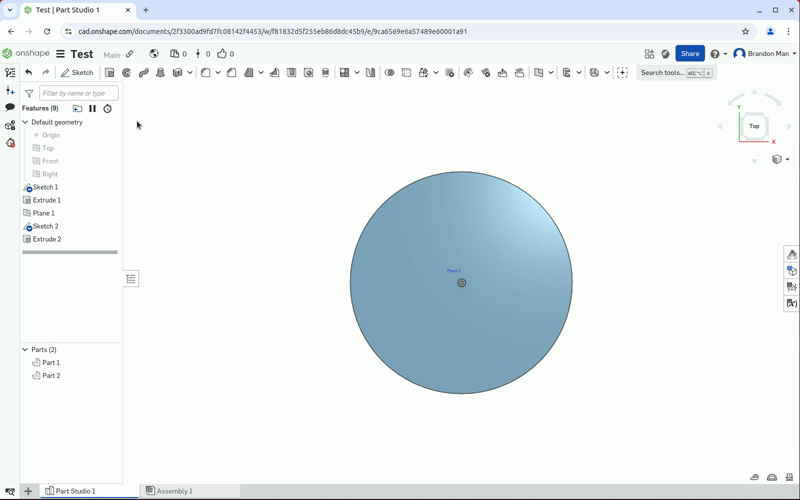
key(up, 3)
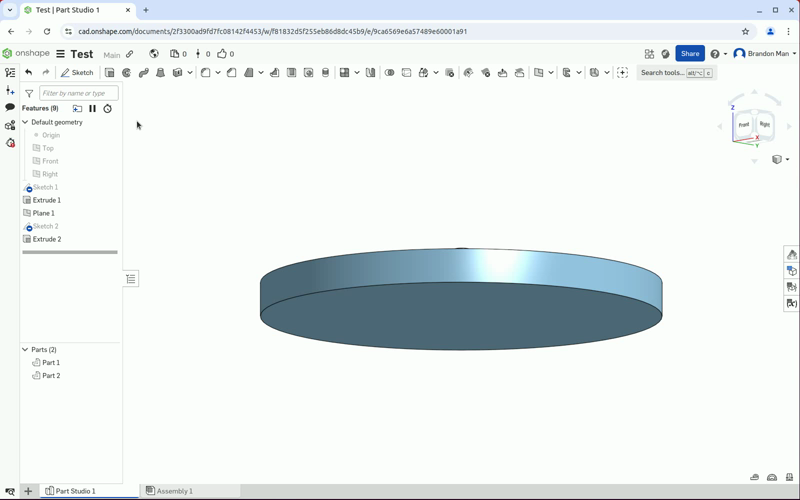
key(left, 3)
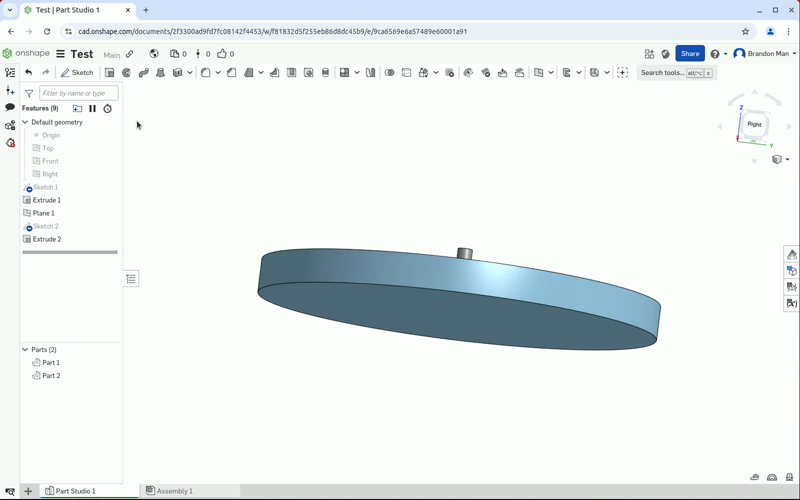
key(right, 3)
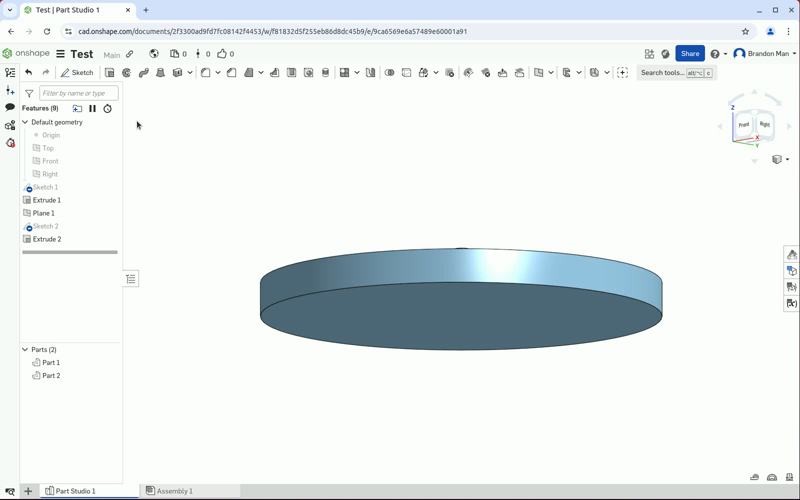
key(down, 3)
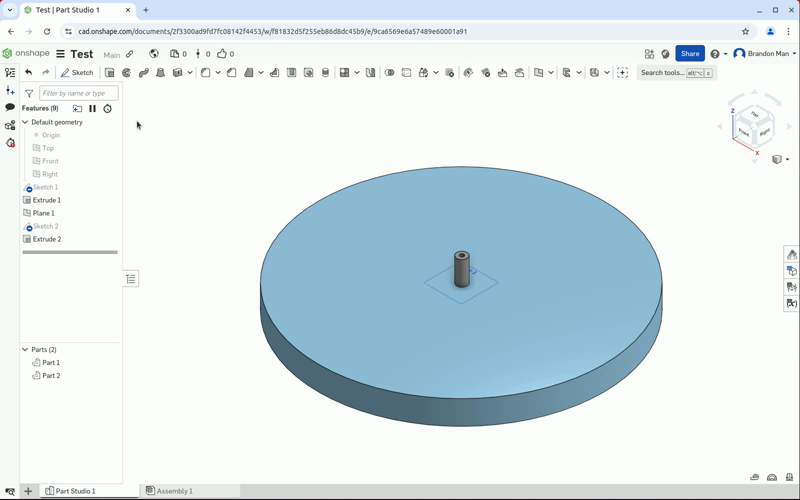
mouse_move(73, 189)
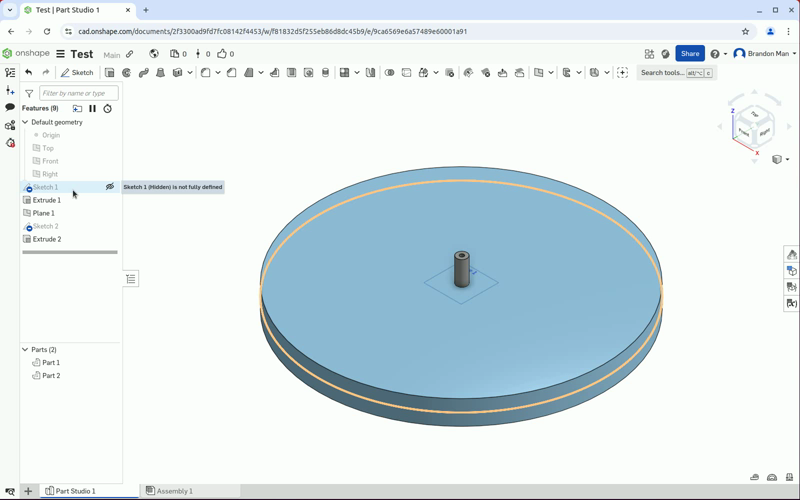
click(73, 189)